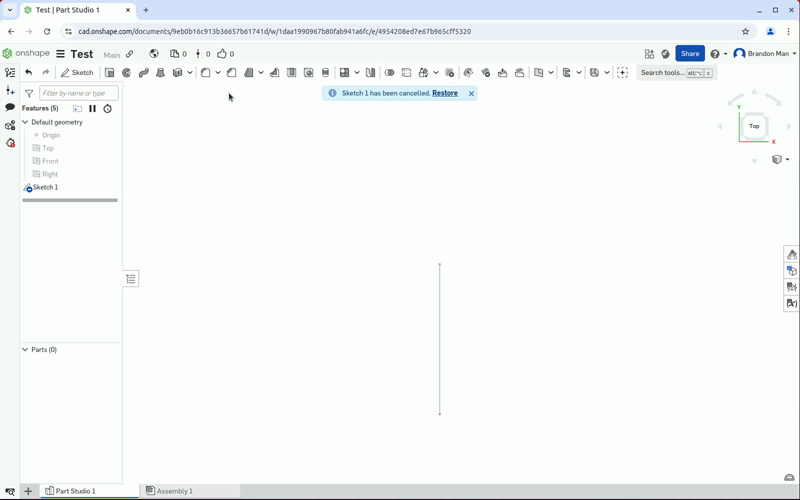
key(shift+h)
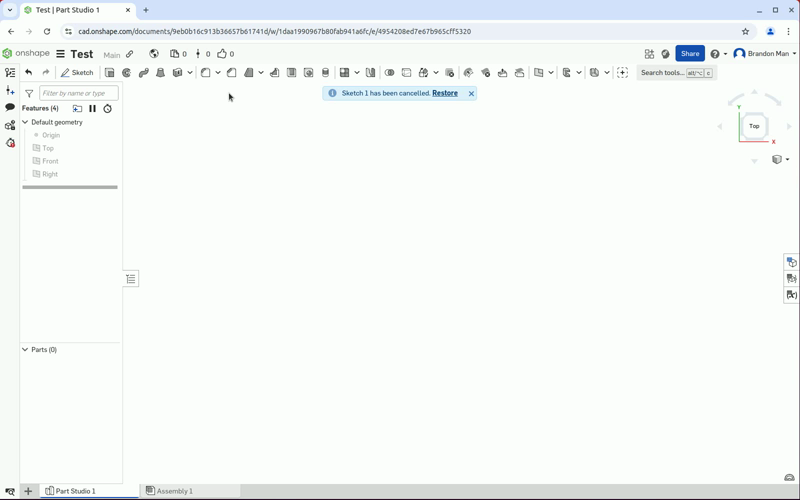
mouse_move(73, 352)
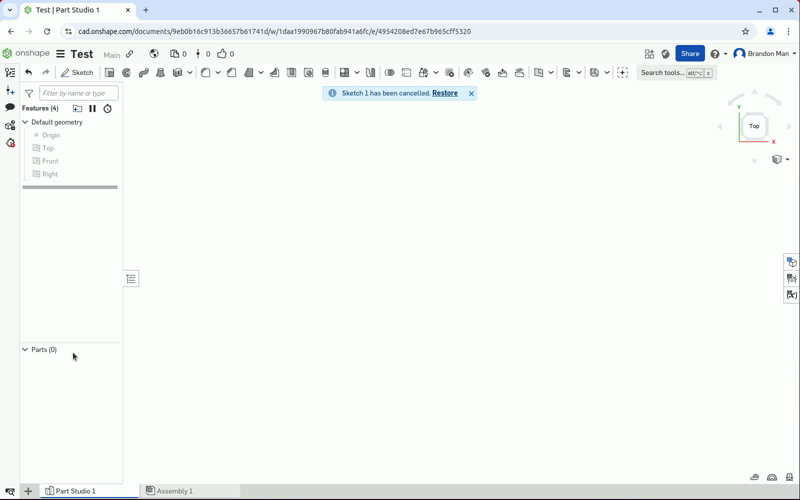
key(y)
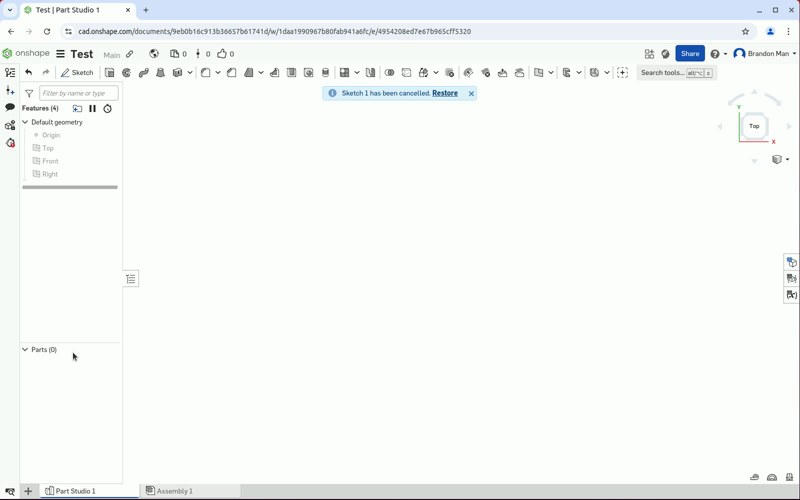
key(shift+p)
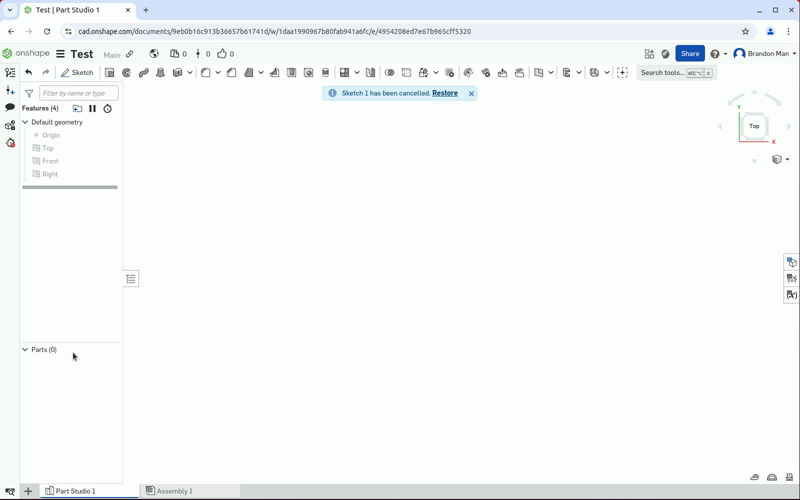
key(space)
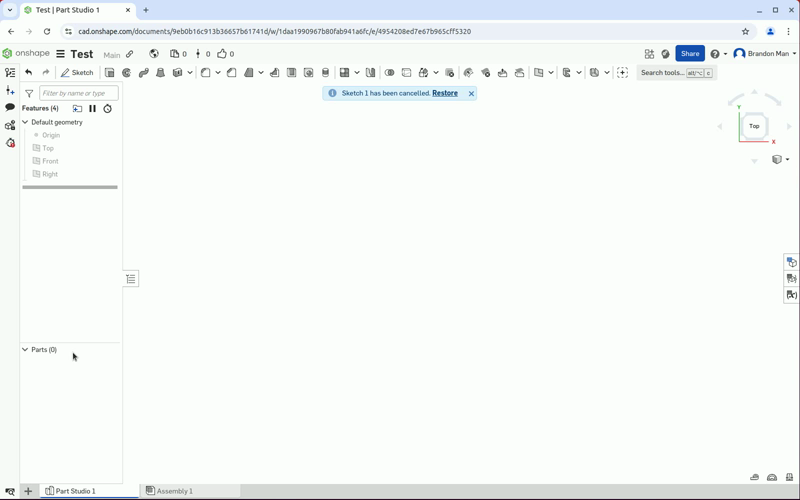
key_down(shift)
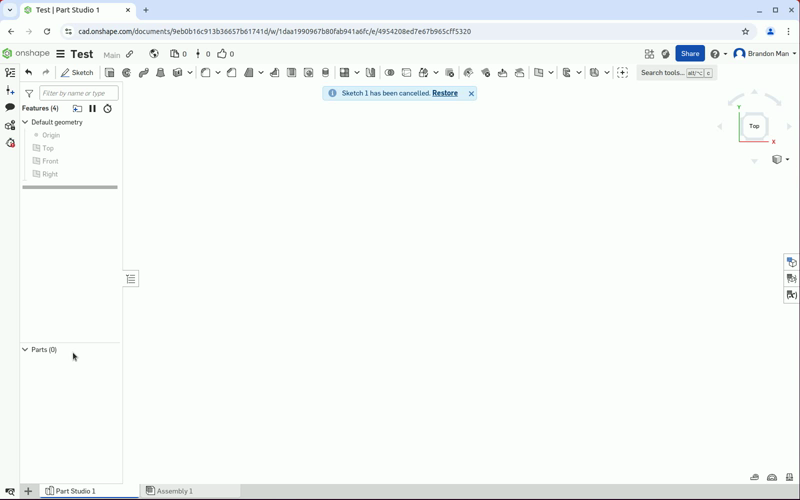
key(up)
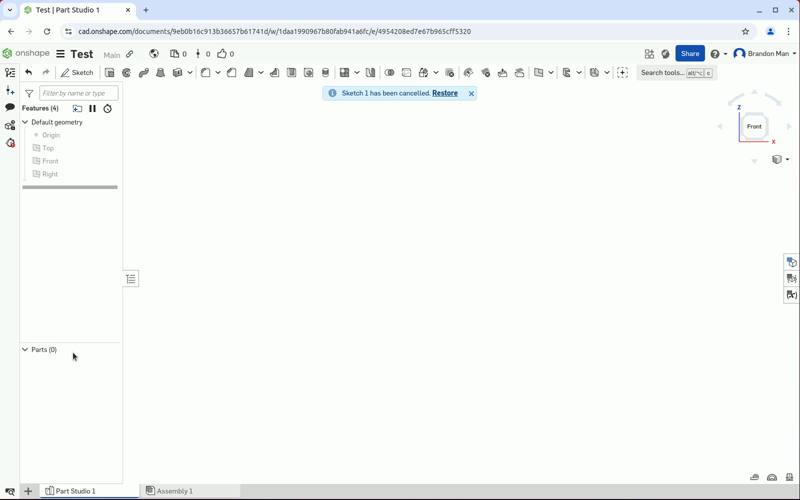
key_up(shift)
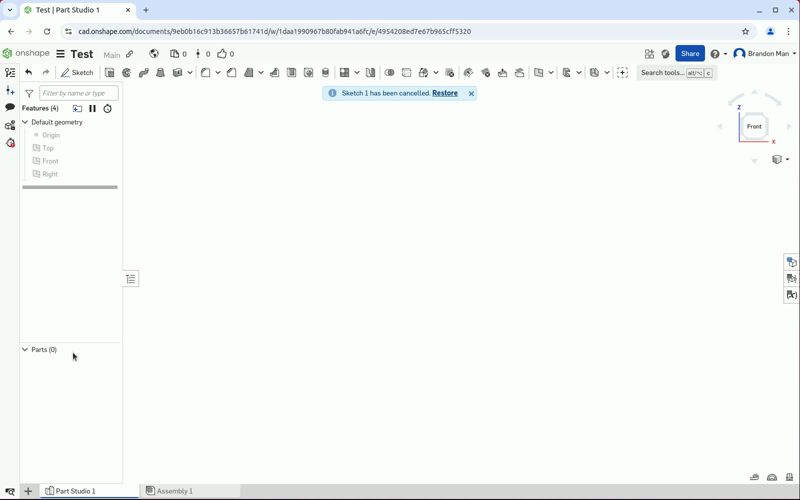
mouse_move(73, 352)
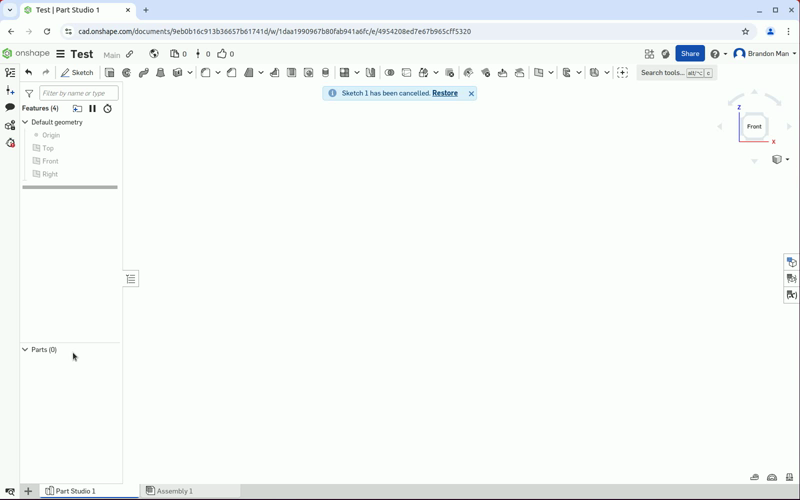
key(shift+y)
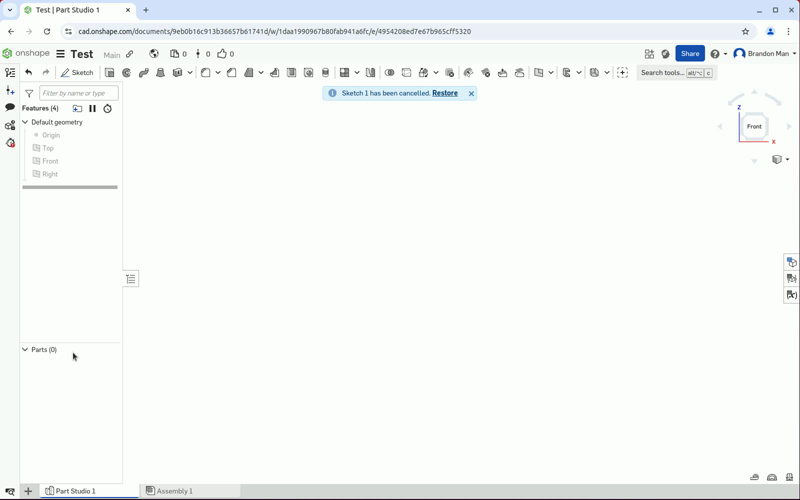
key(shift+s)
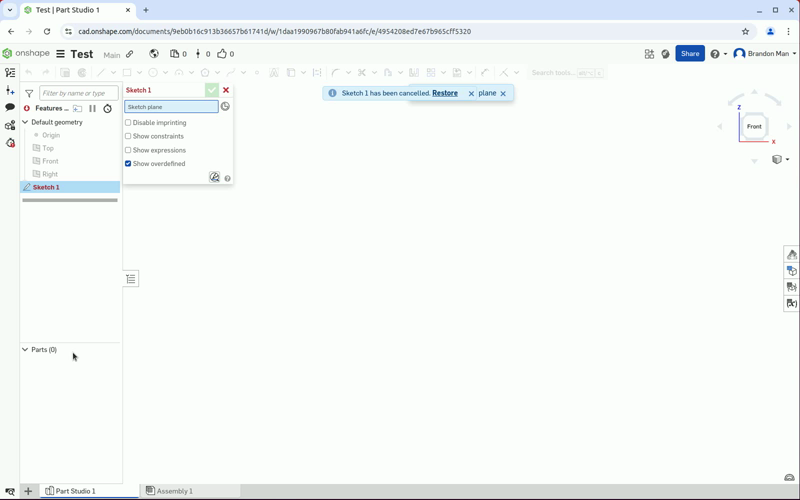
mouse_move(73, 163)
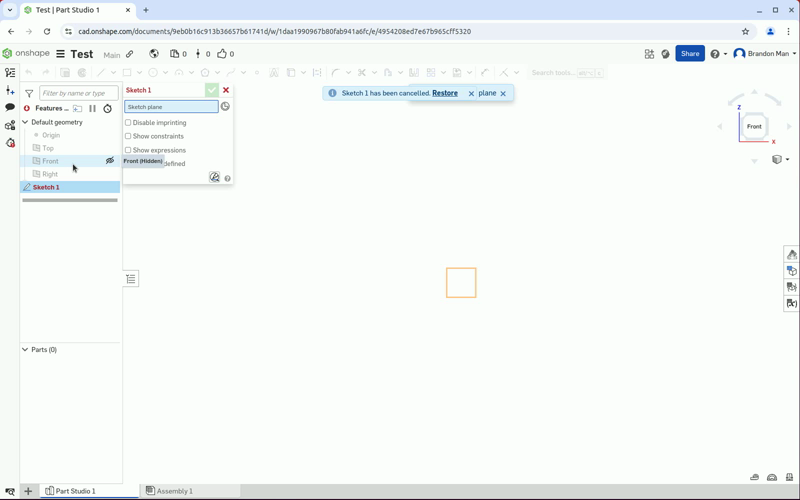
click(73, 163)
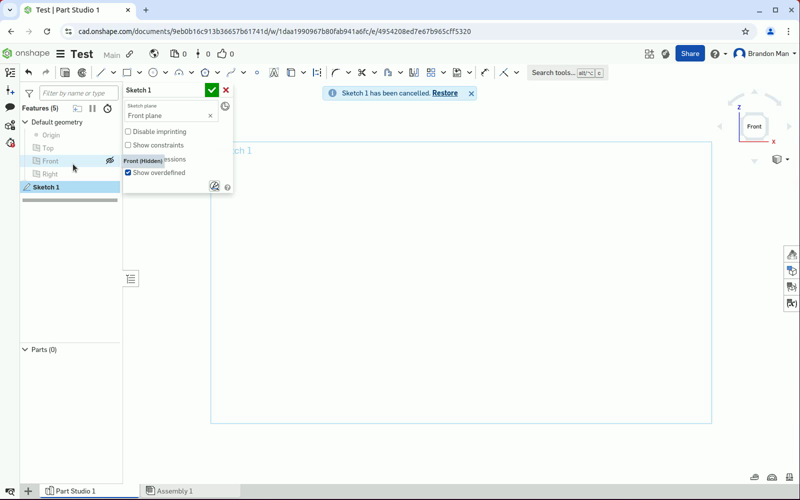
mouse_move(73, 352)
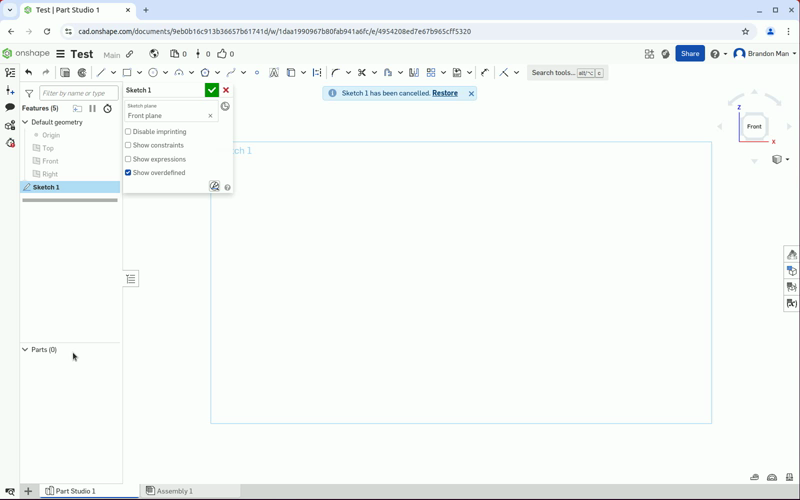
key(y)
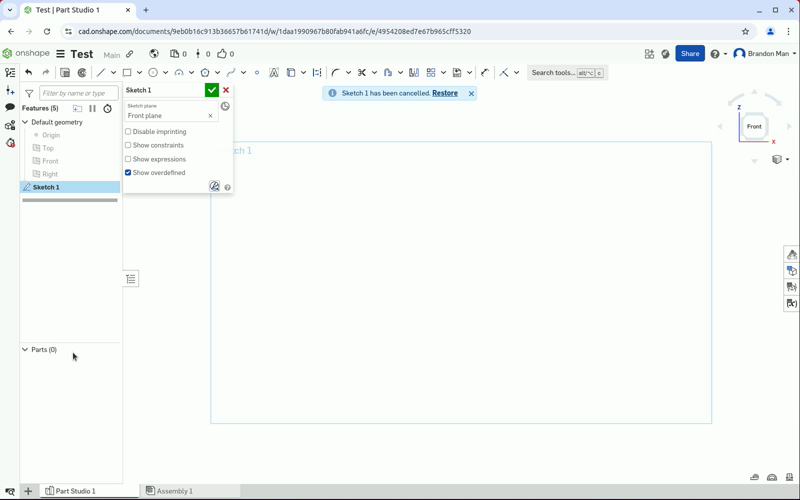
key(c)
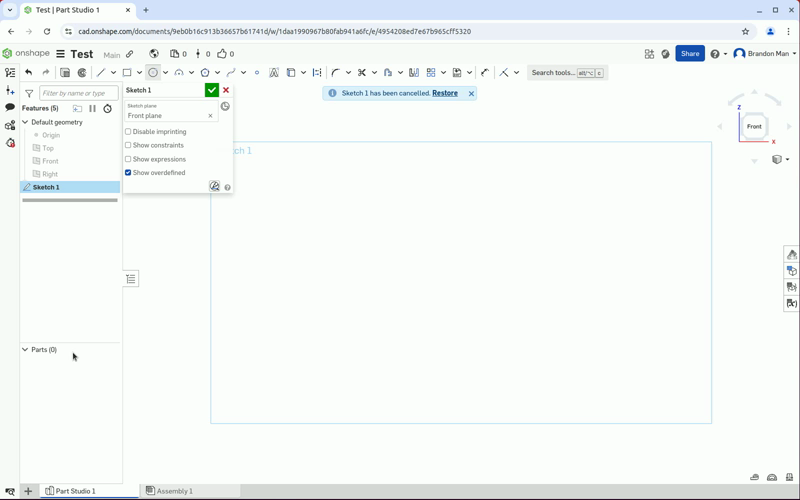
key_down(shift)
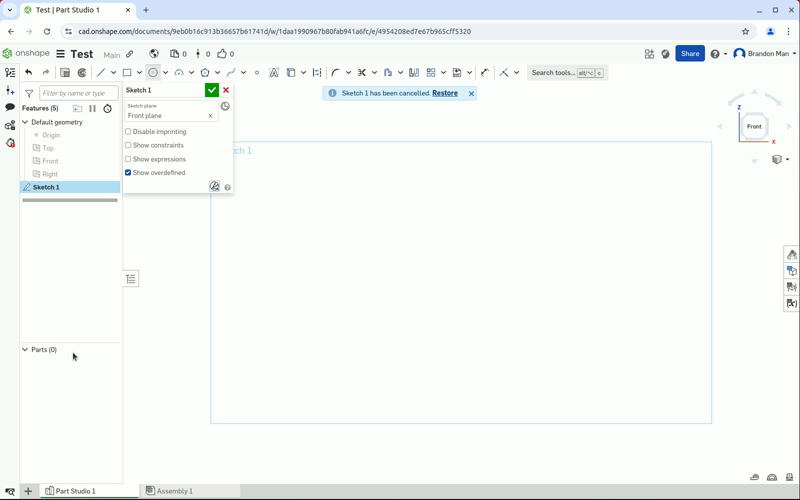
mouse_move(461, 282)
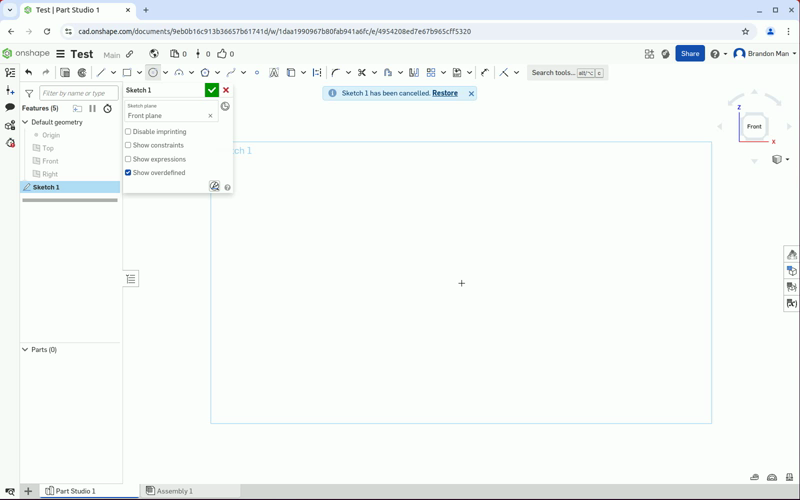
click(461, 282)
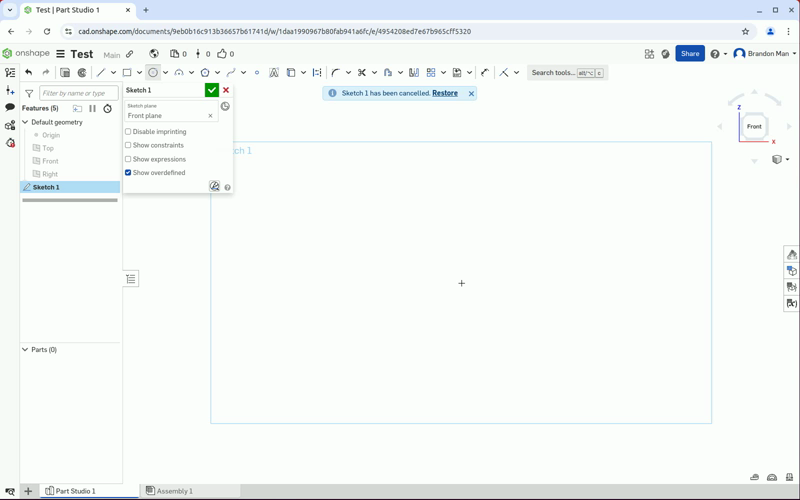
key_up(shift)
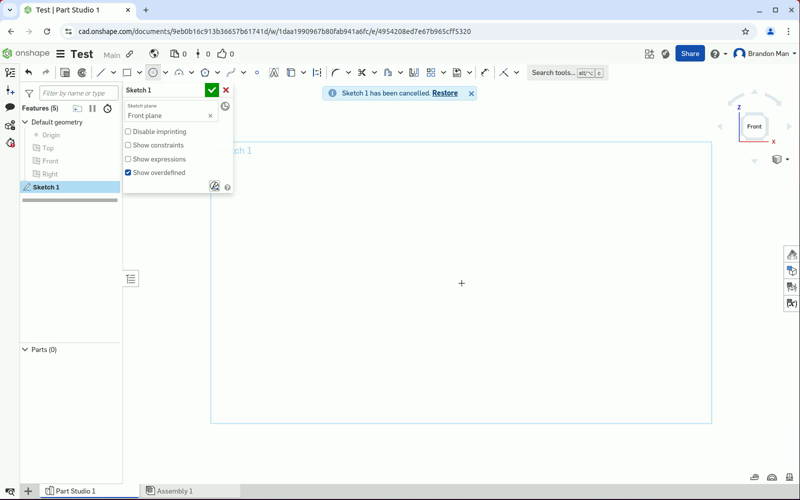
mouse_move(473, 282)
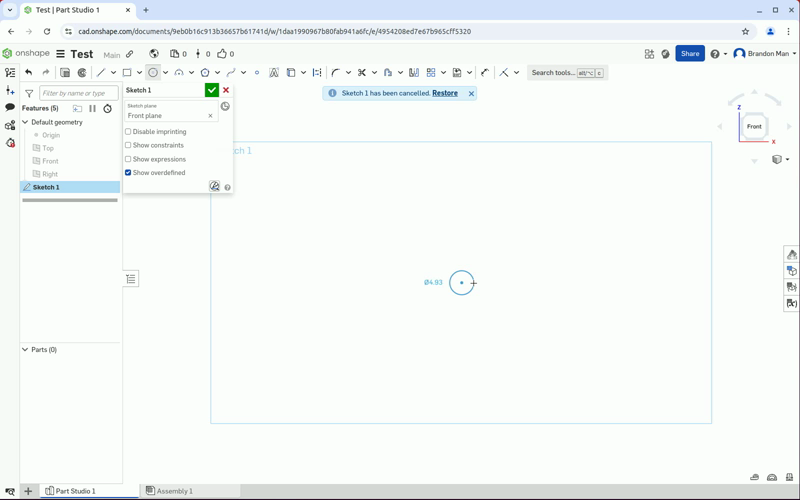
click(473, 282)
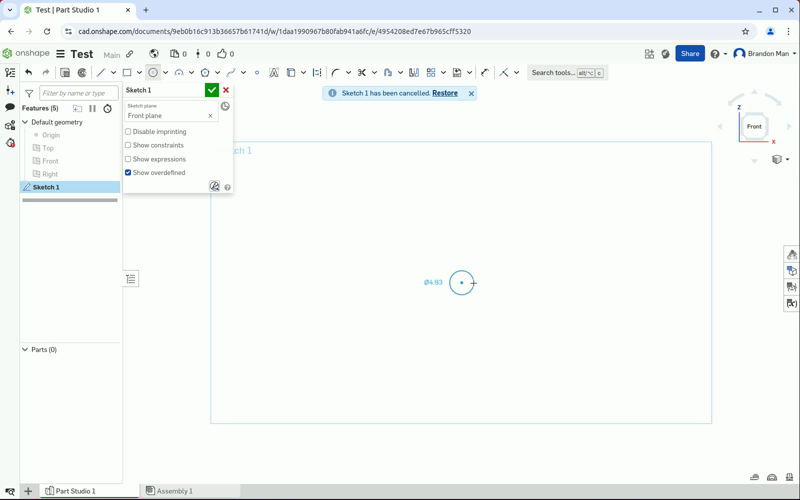
key(esc)
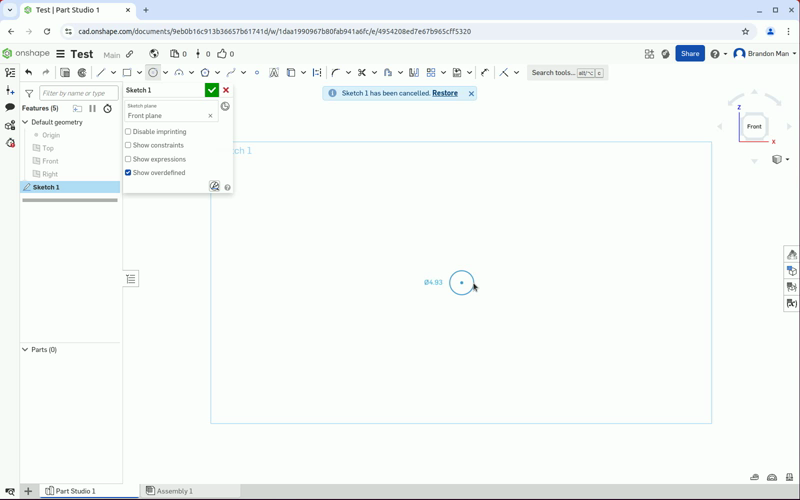
key(c)
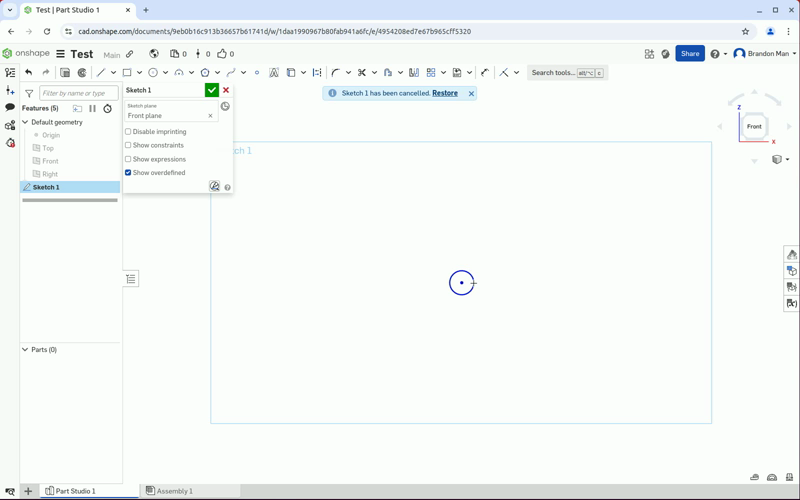
key_down(shift)
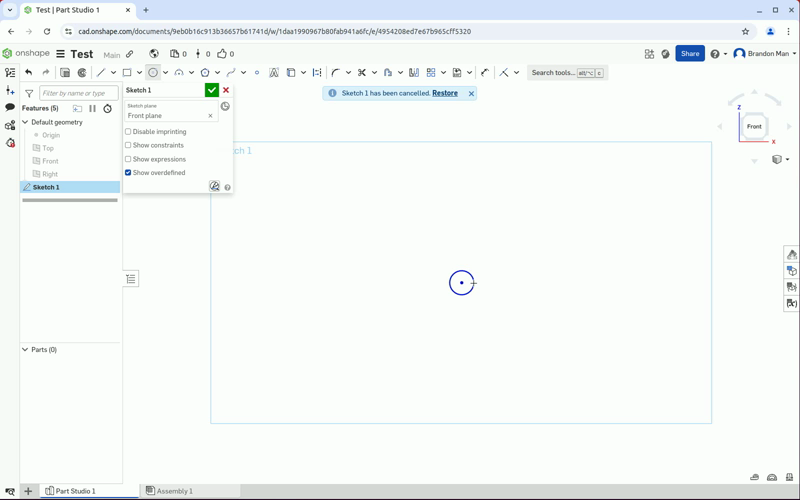
mouse_move(461, 282)
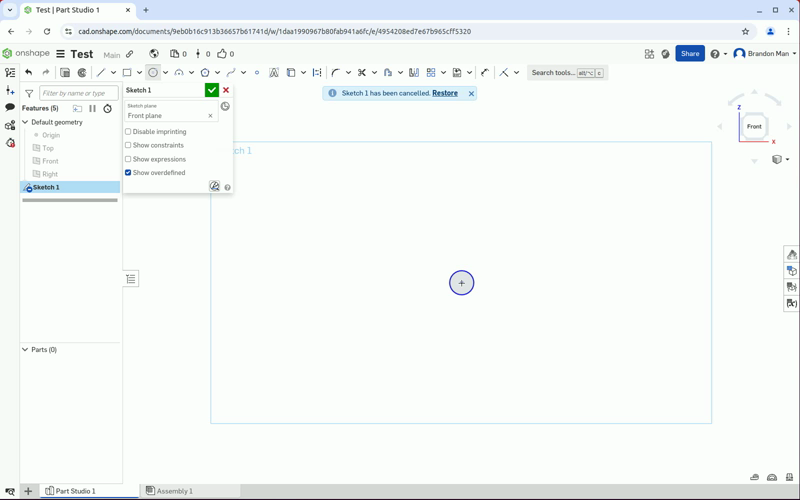
click(461, 282)
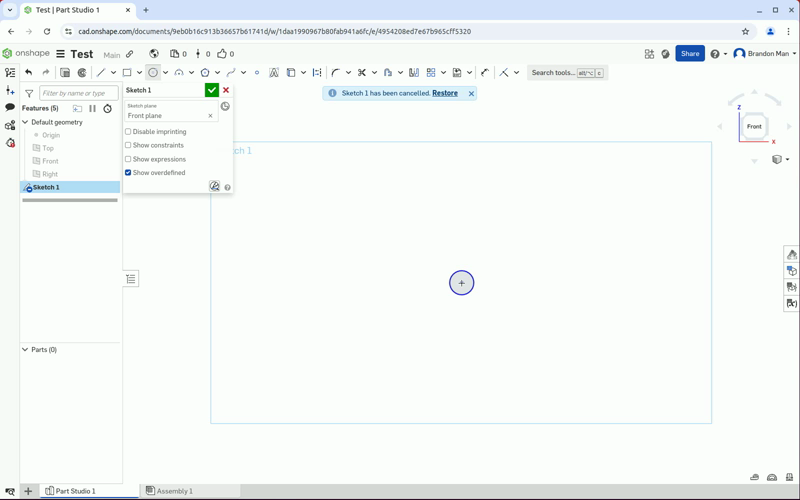
key_up(shift)
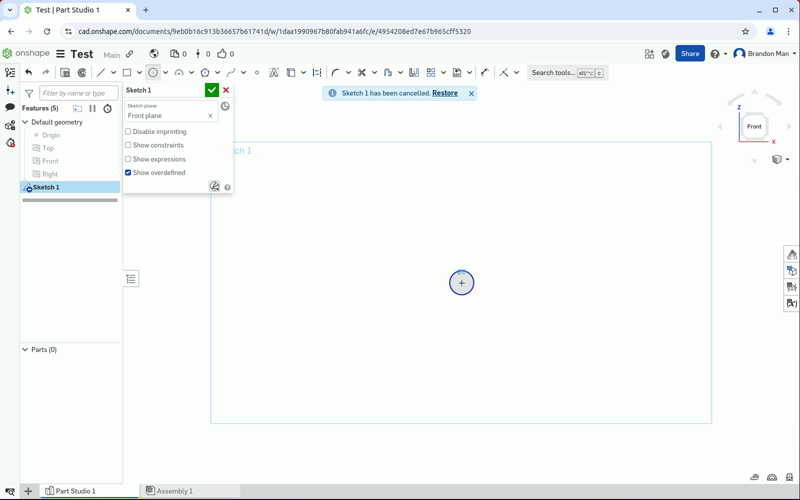
mouse_move(466, 282)
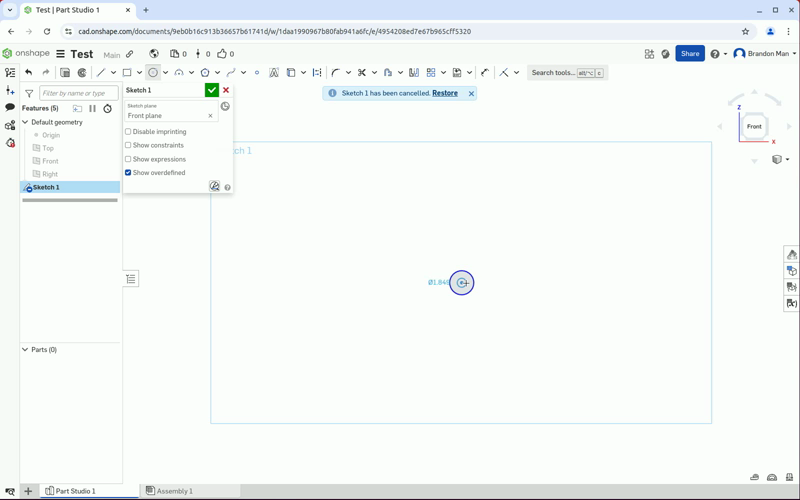
click(466, 282)
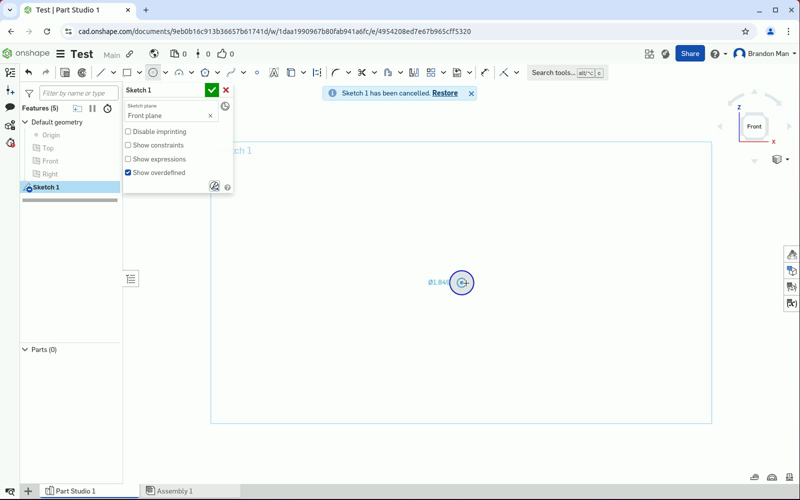
key(esc)
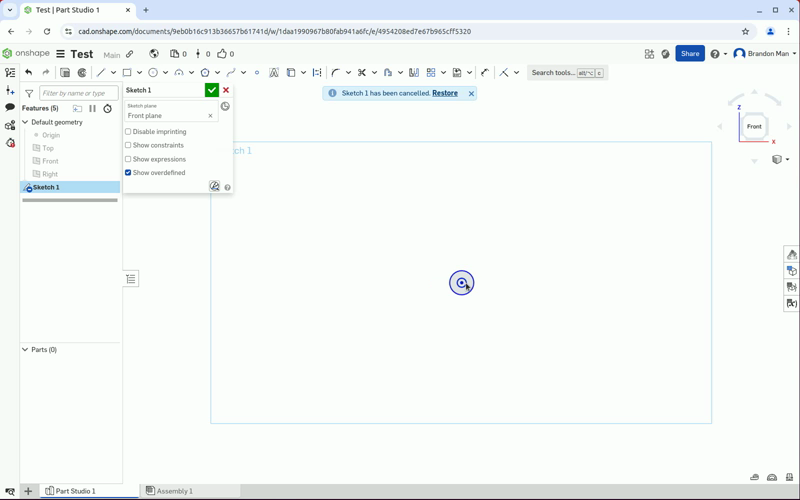
mouse_move(467, 279)
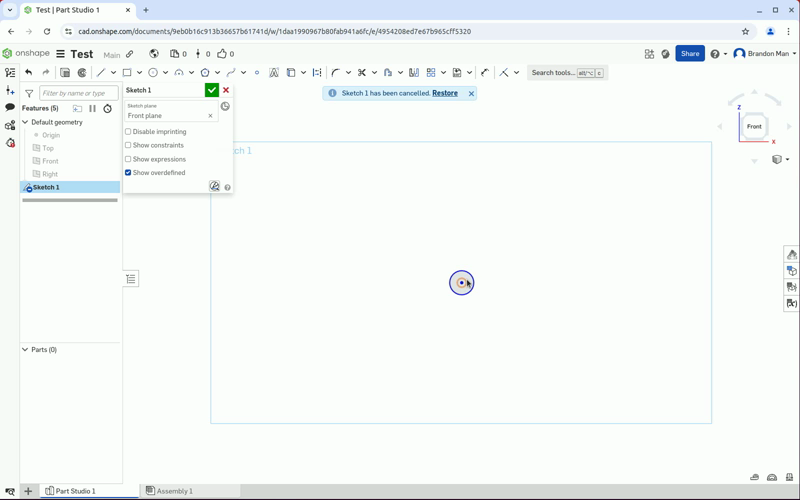
scroll(6)
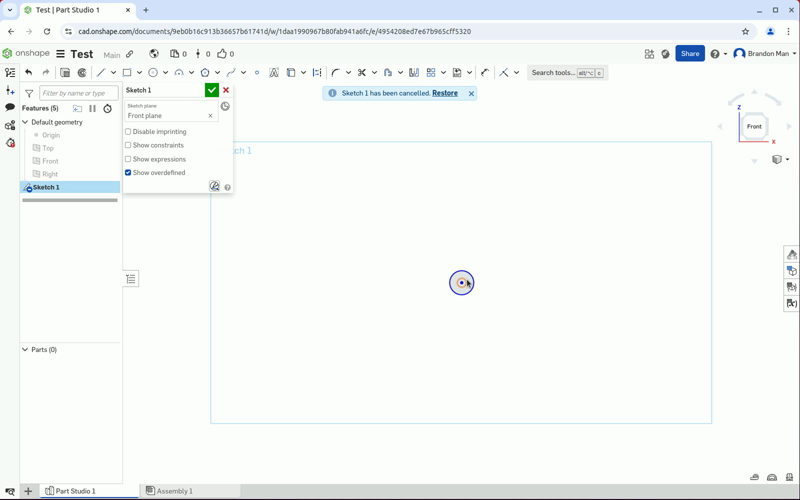
scroll(6)
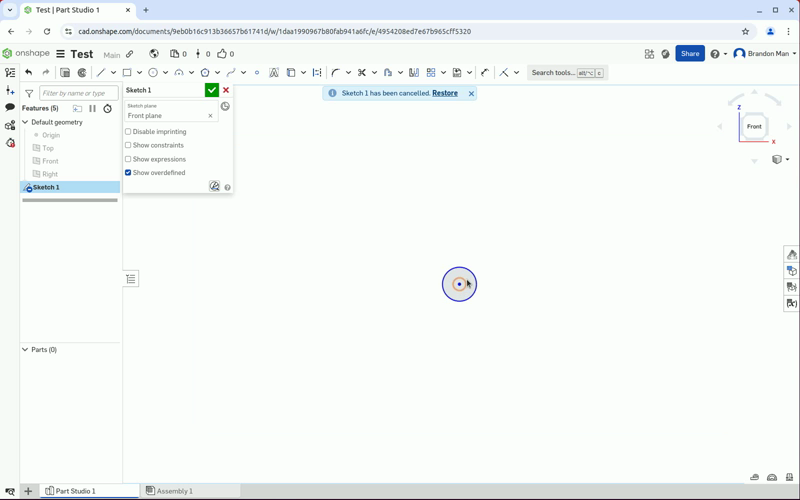
scroll(6)
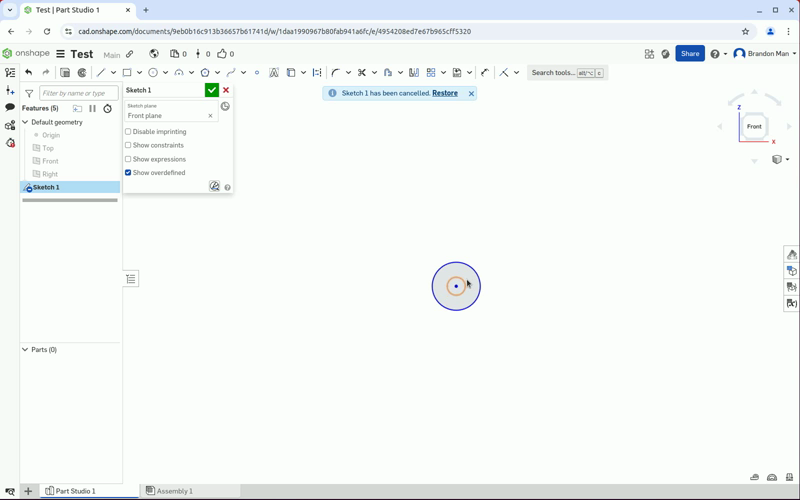
scroll(6)
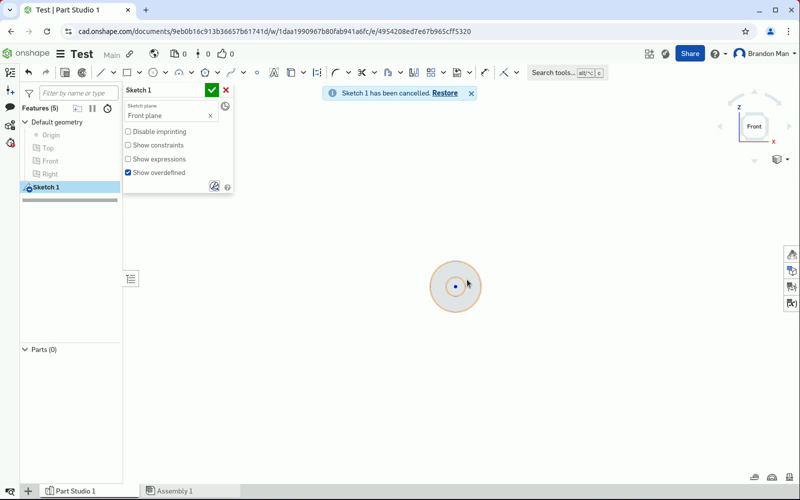
scroll(6)
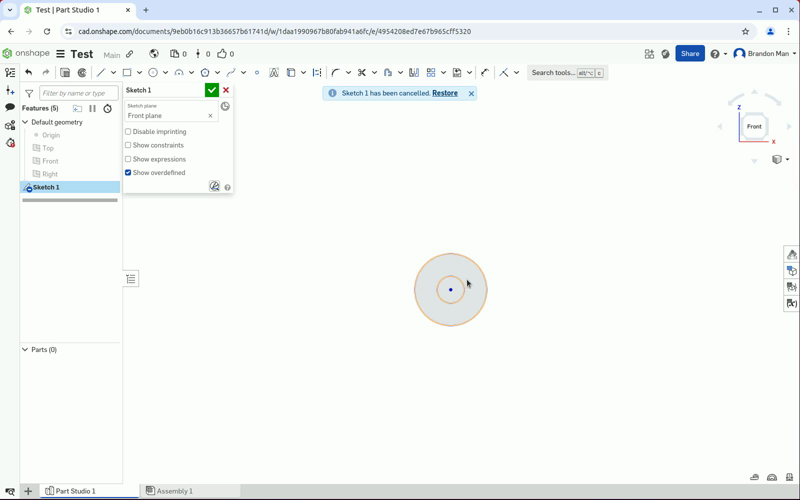
scroll(6)
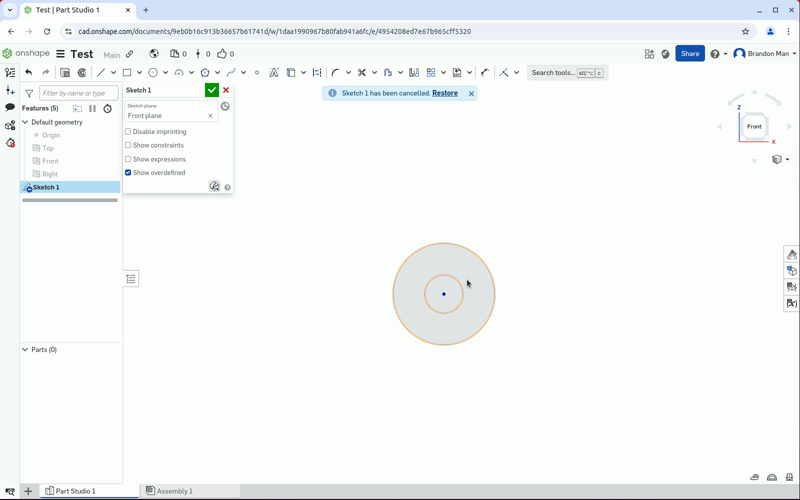
scroll(6)
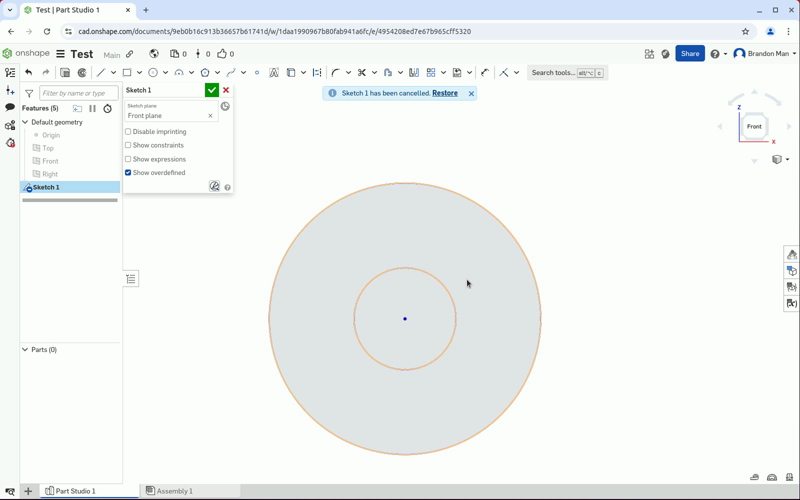
click(467, 279)
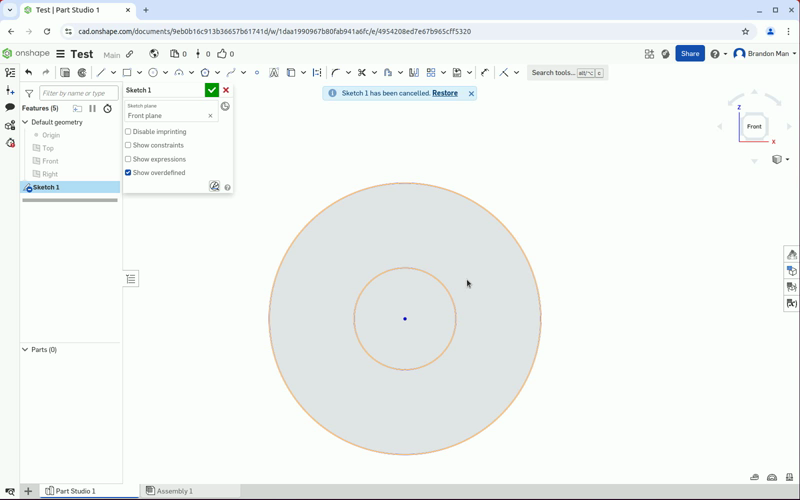
scroll(-6)
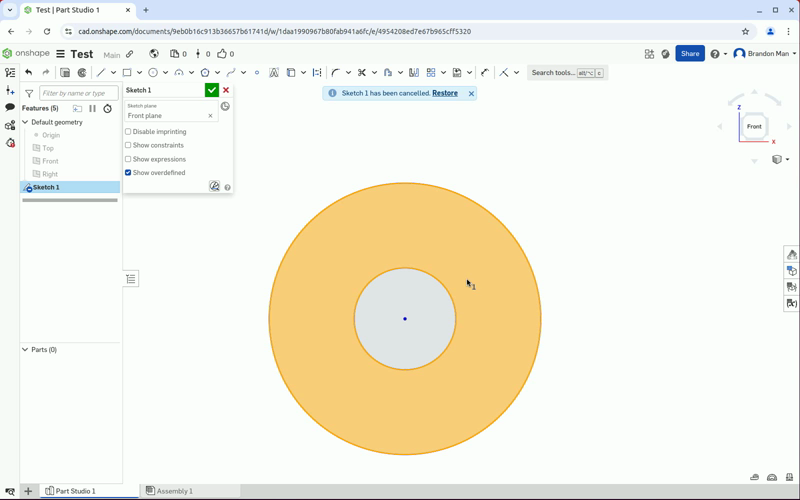
scroll(-6)
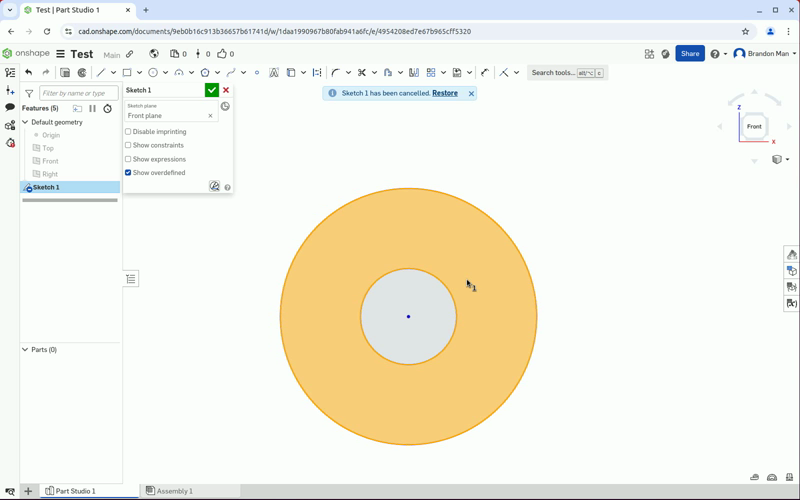
scroll(-6)
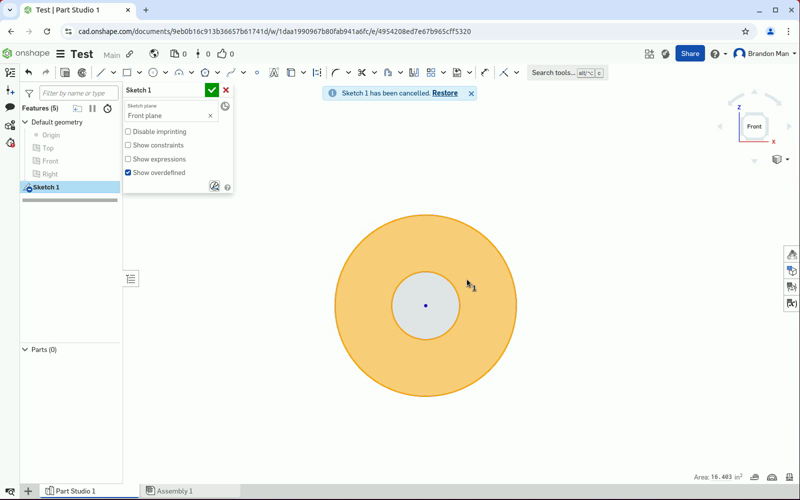
scroll(-6)
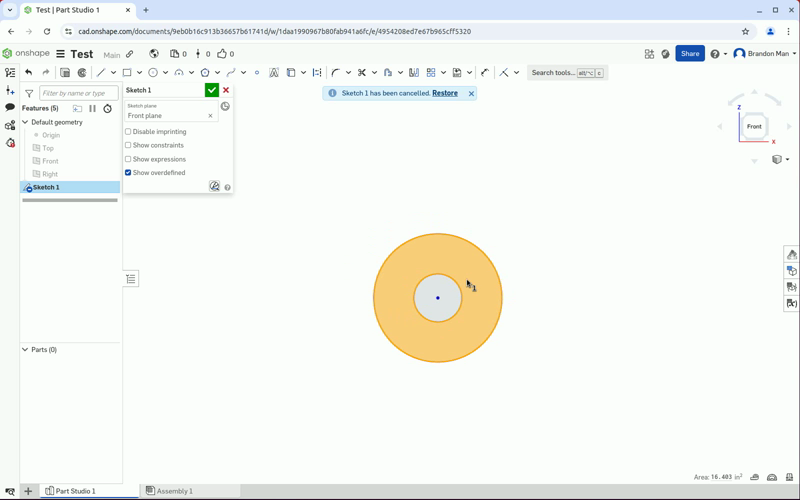
scroll(-6)
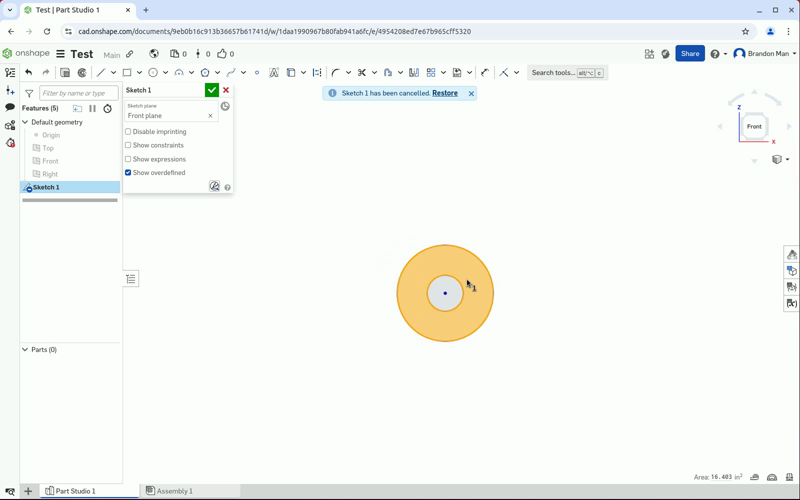
scroll(-6)
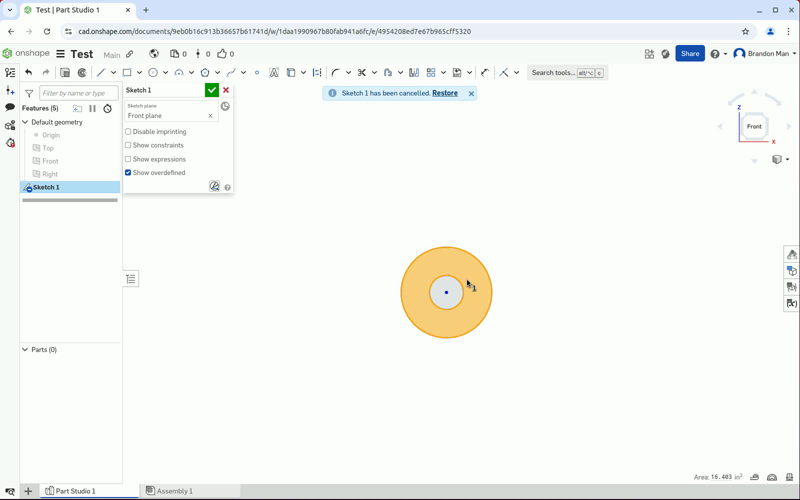
scroll(-6)
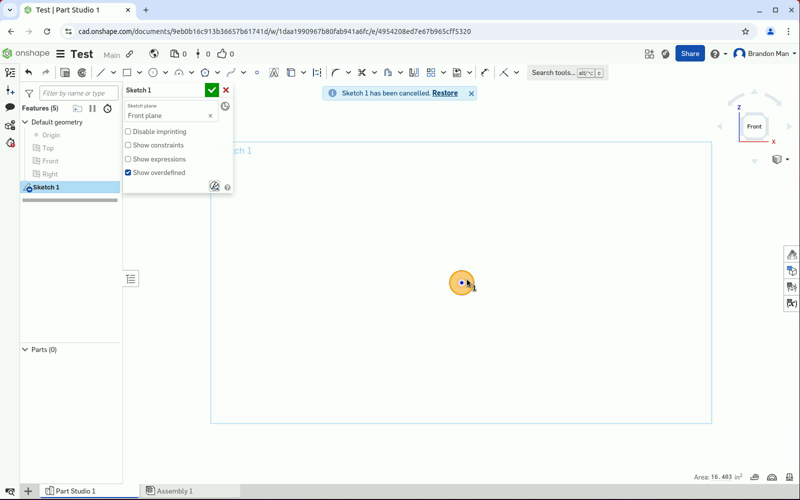
mouse_move(73, 352)
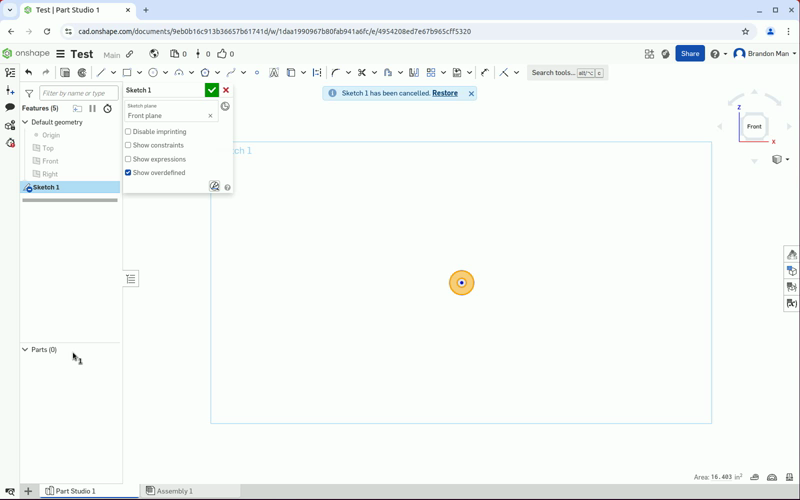
key(shift+y)
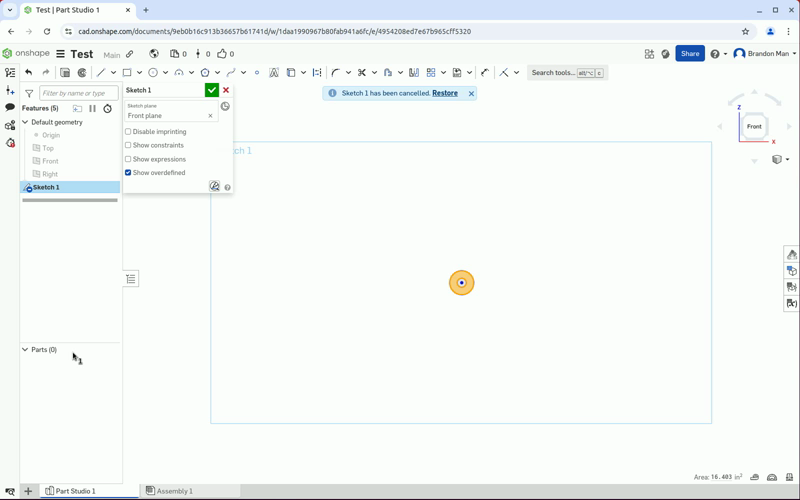
key(shift+e)
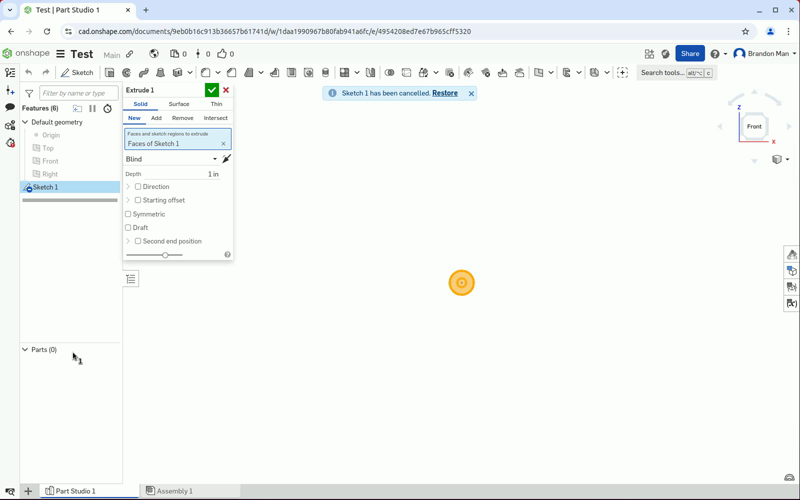
mouse_move(143, 106)
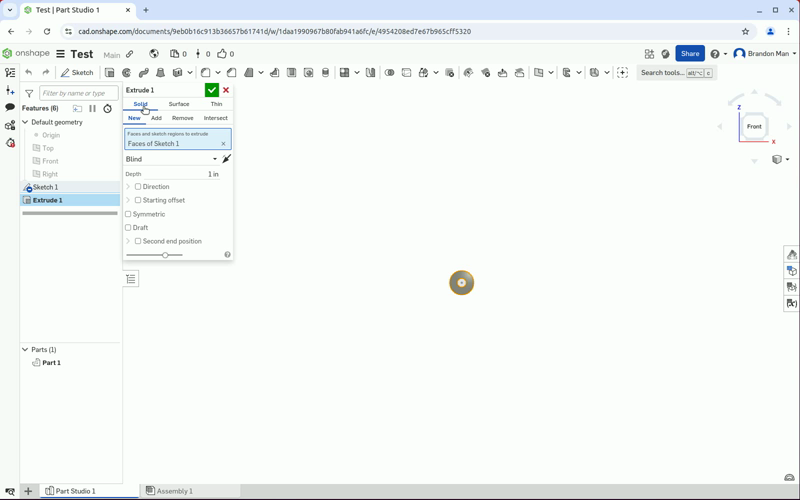
click(143, 106)
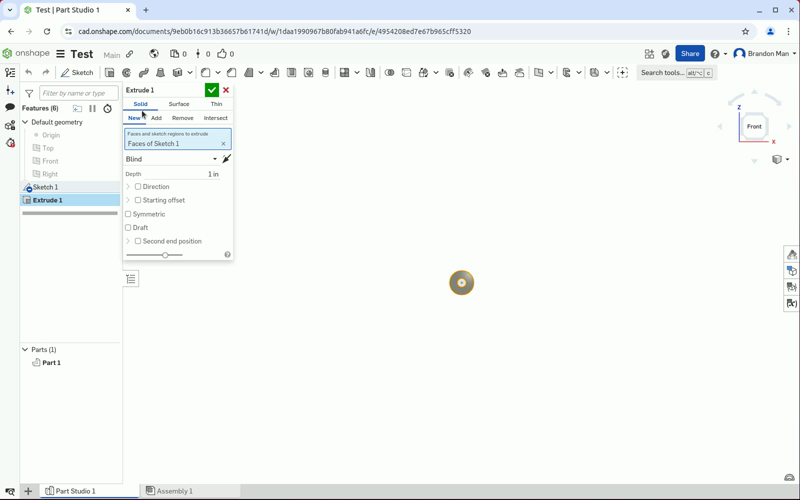
mouse_move(137, 120)
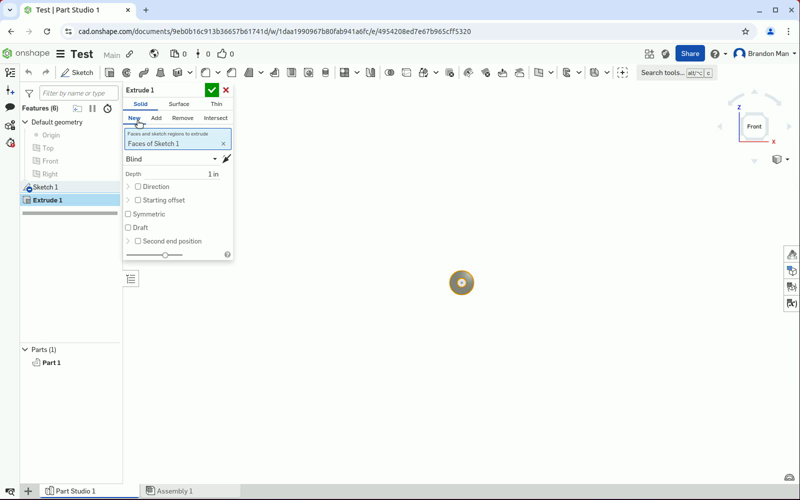
click(137, 120)
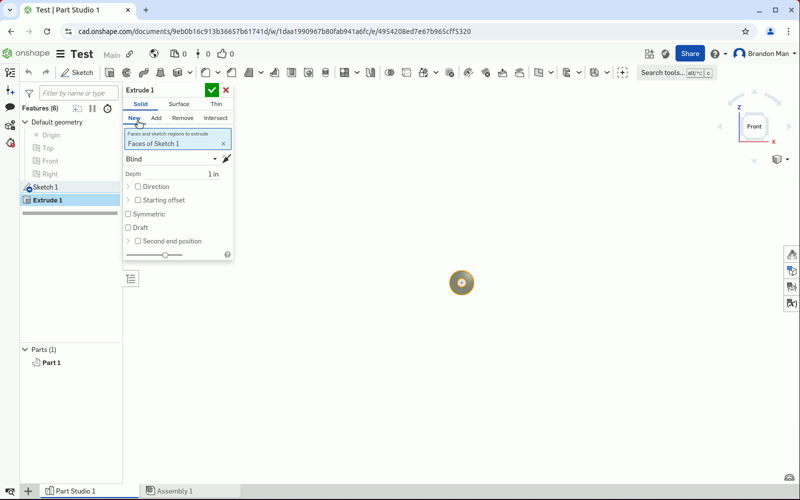
key(tab, 4)
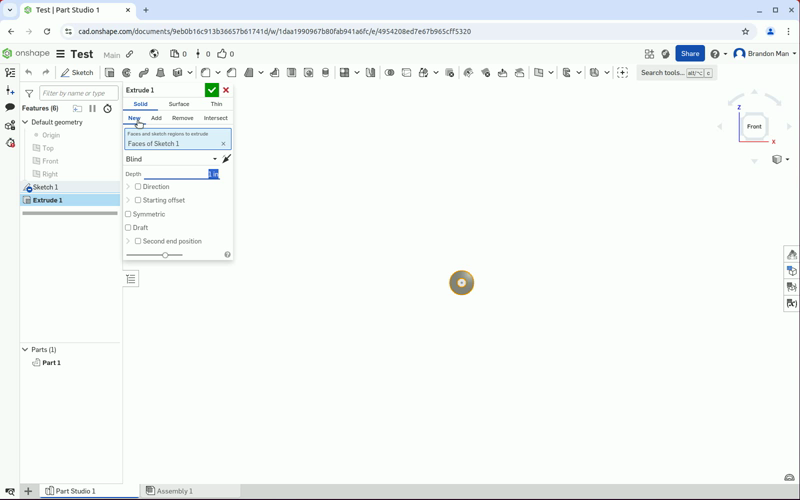
text(-19.979)
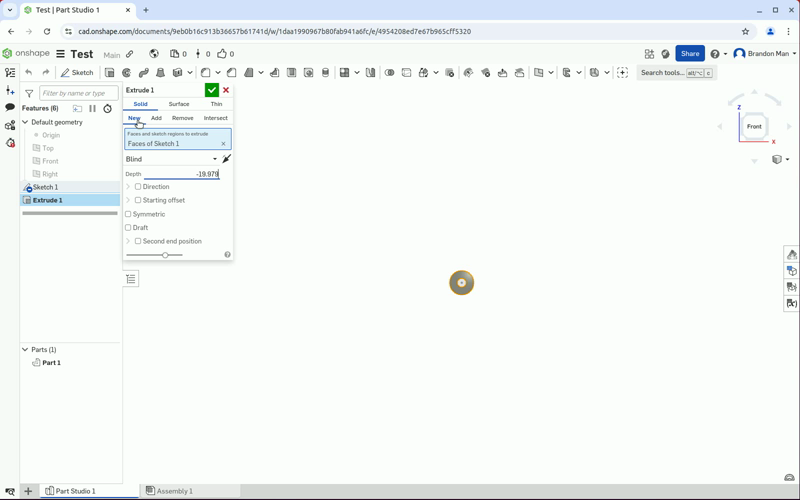
key(enter)
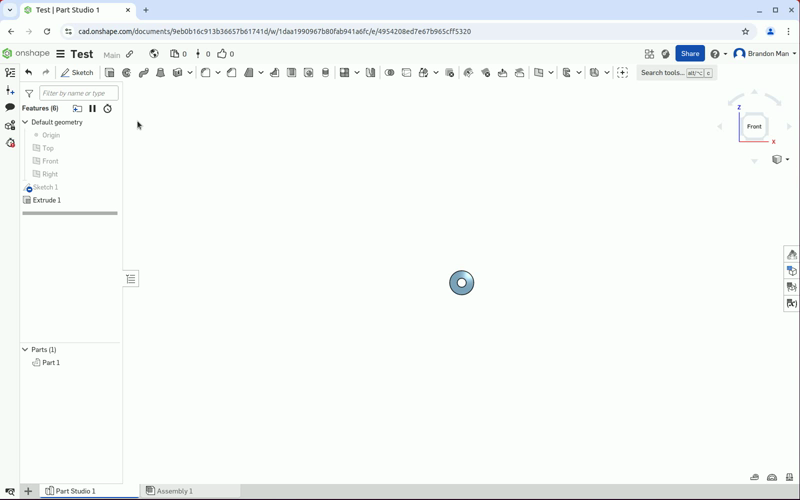
key(shift+h)
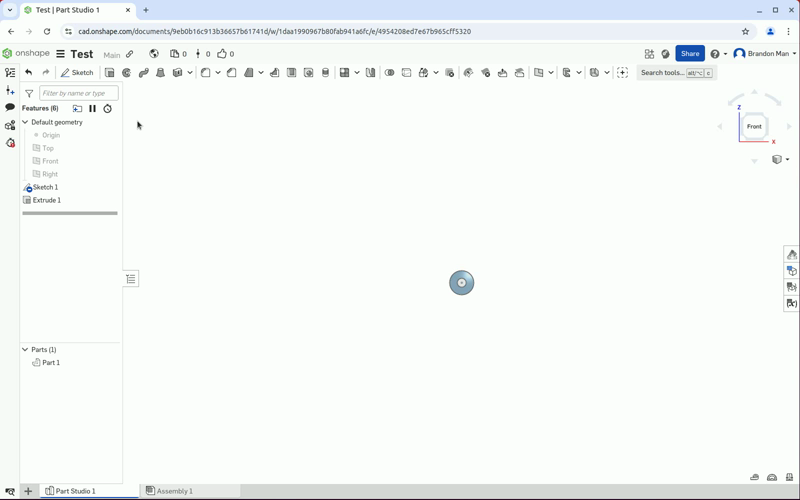
key(shift+h)
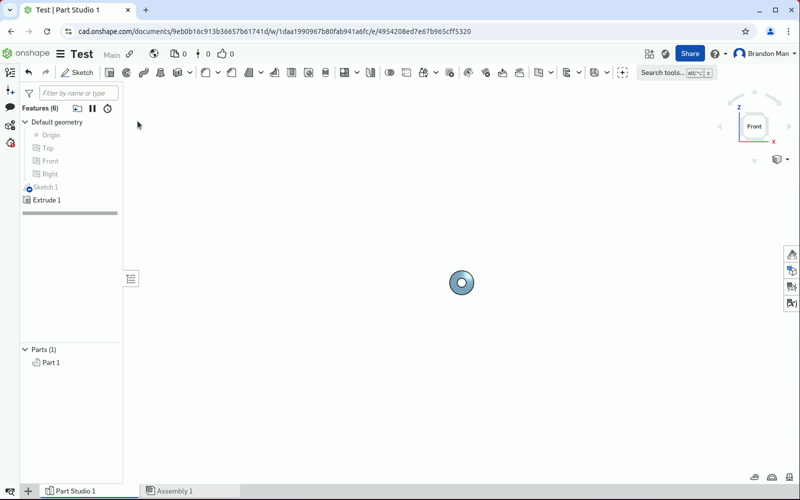
mouse_move(73, 189)
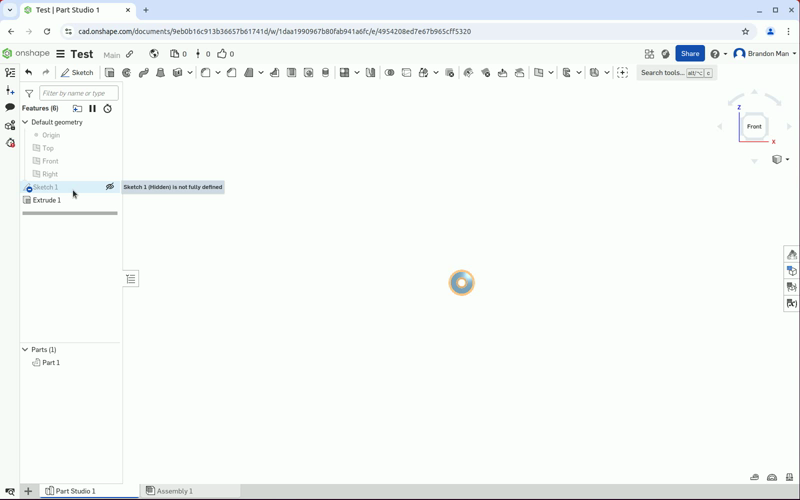
click(73, 189)
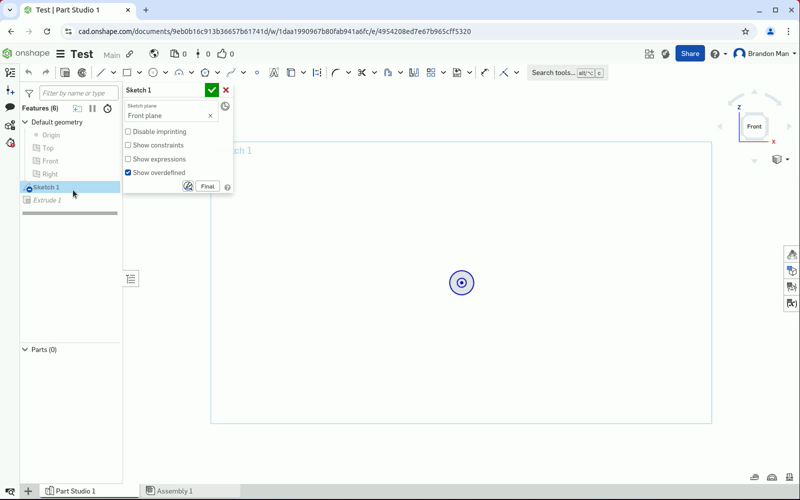
mouse_move(229, 92)
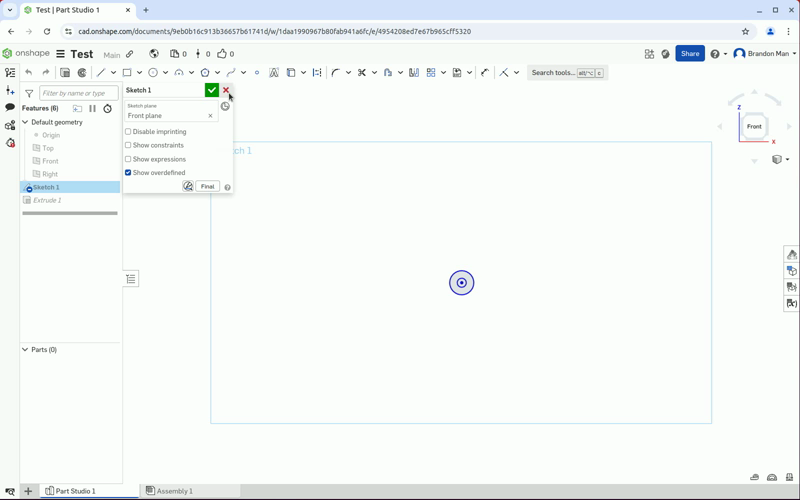
click(229, 92)
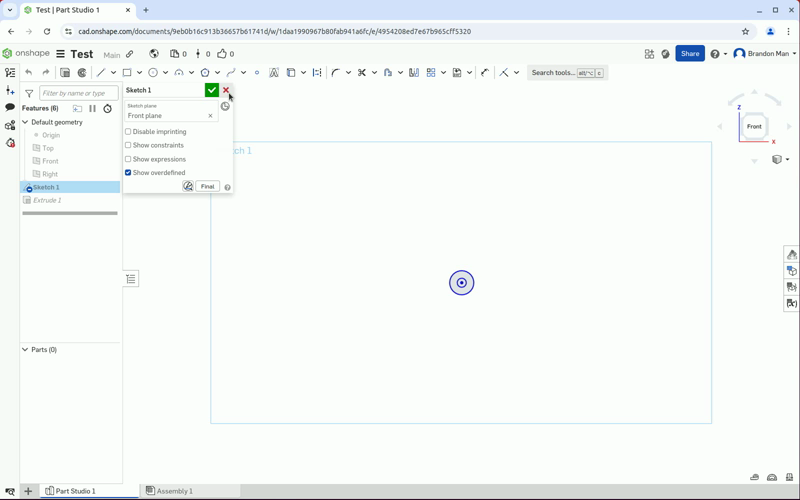
key(shift+s)
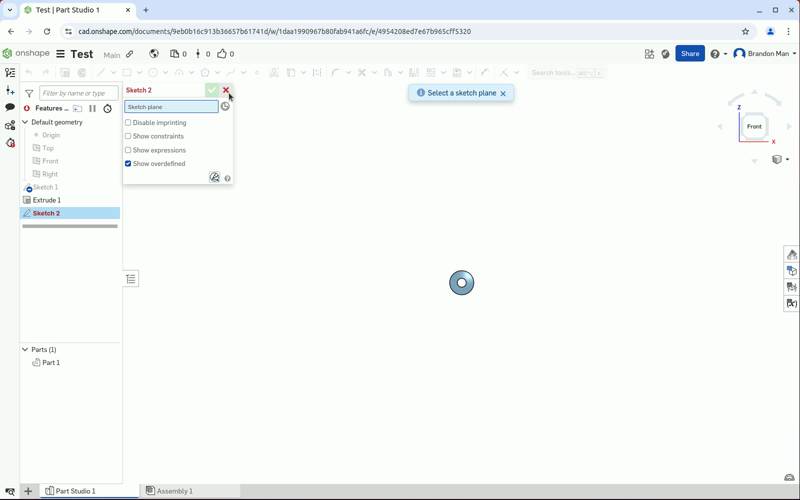
mouse_move(73, 163)
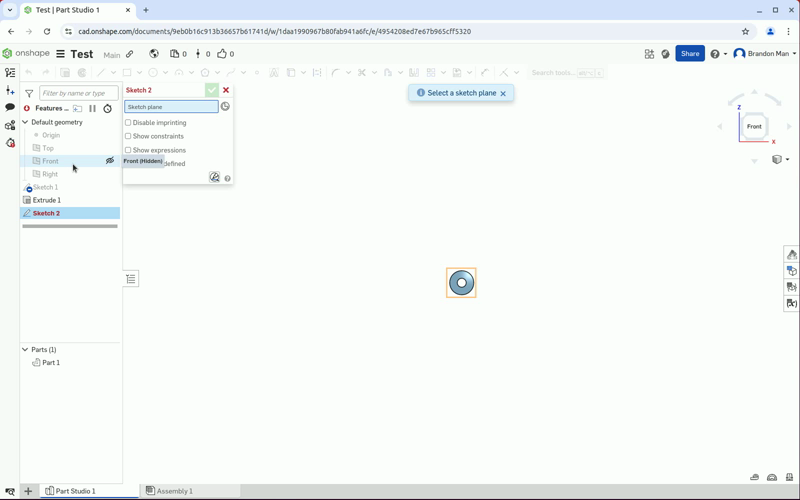
click(73, 163)
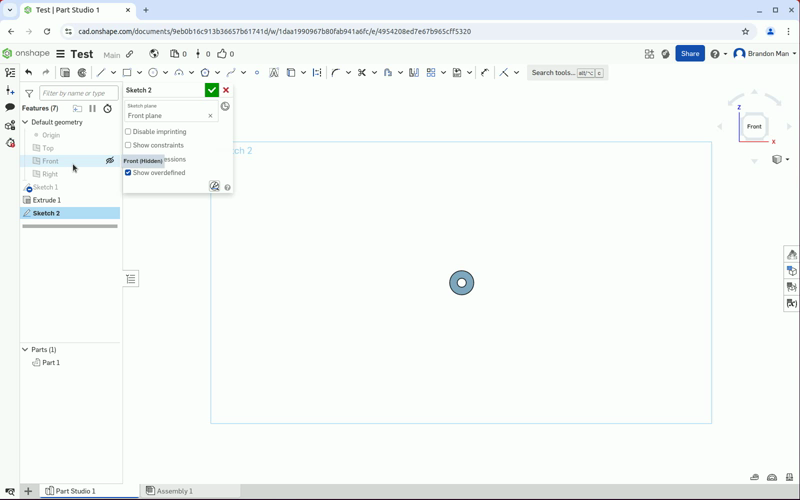
mouse_move(73, 352)
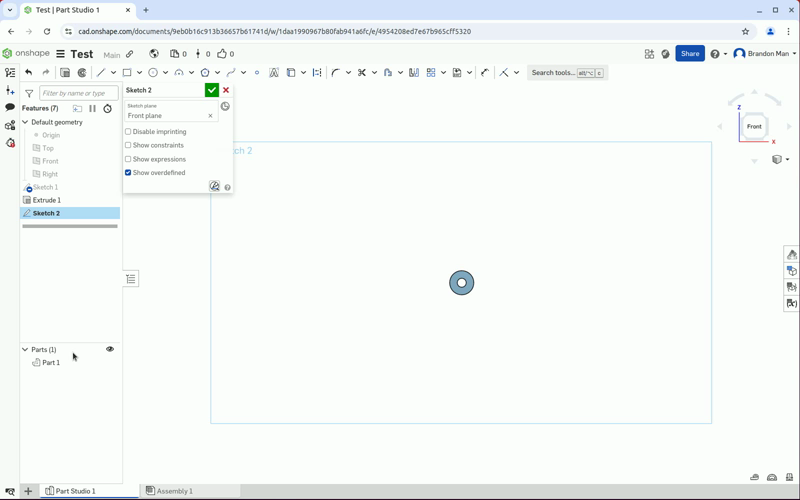
key(y)
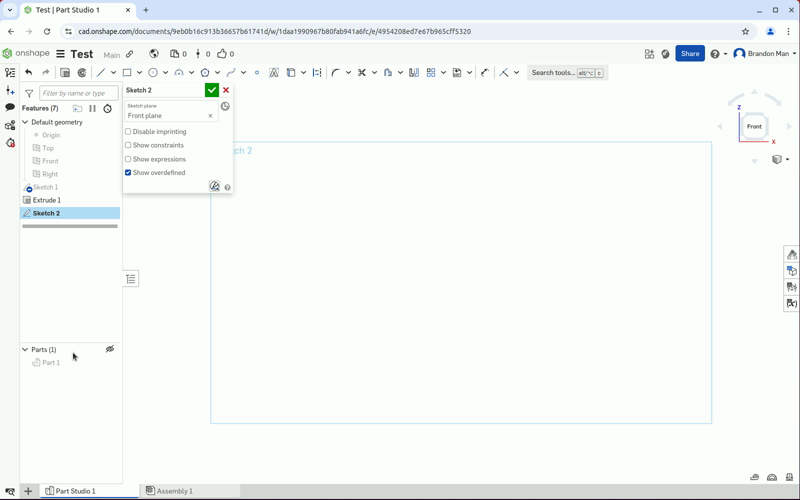
key(c)
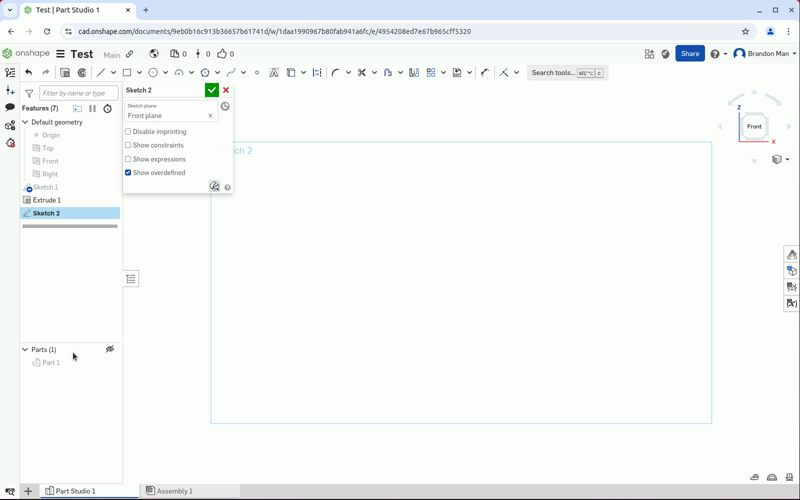
key_down(shift)
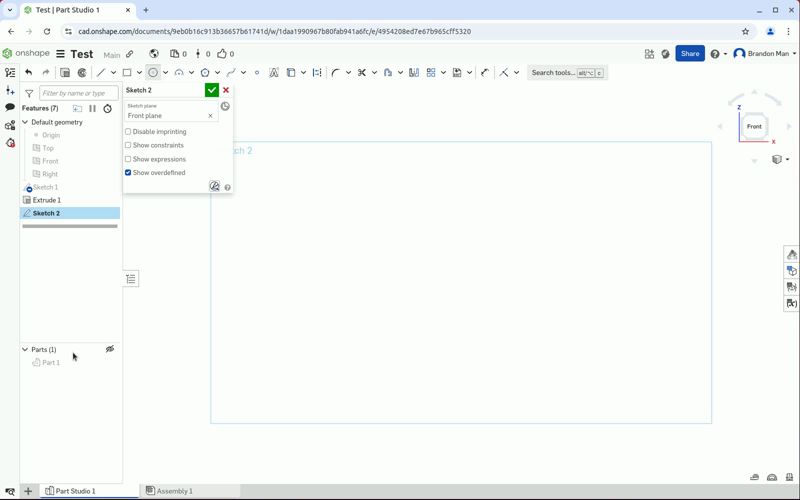
mouse_move(460, 282)
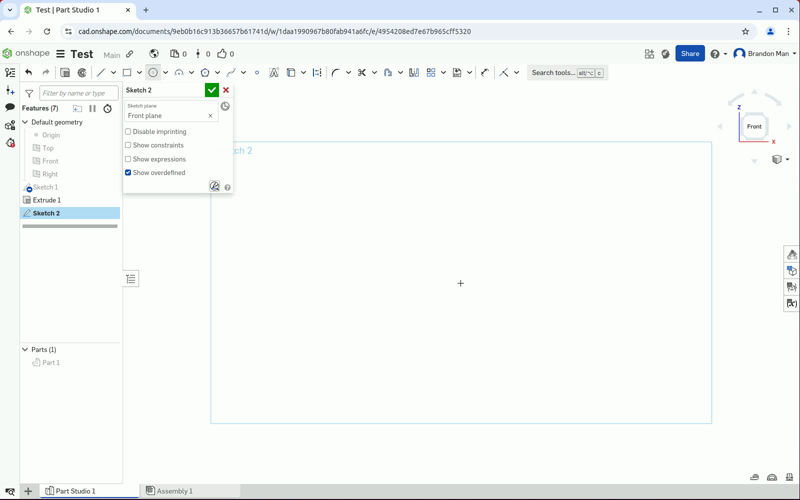
click(460, 282)
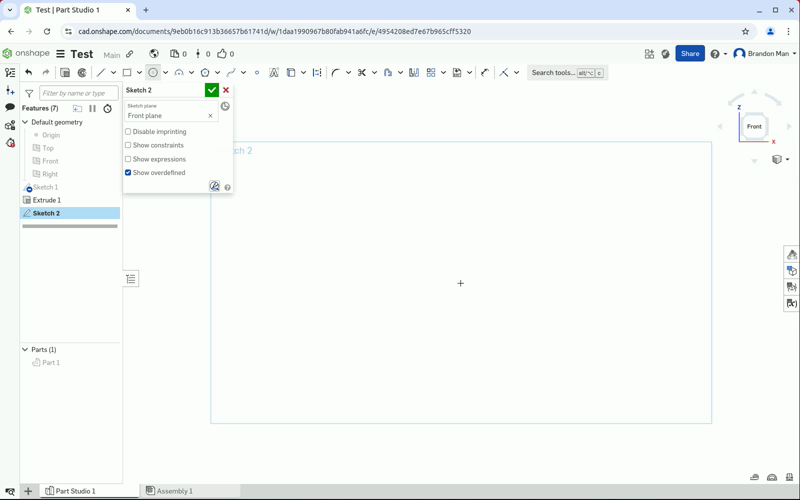
key_up(shift)
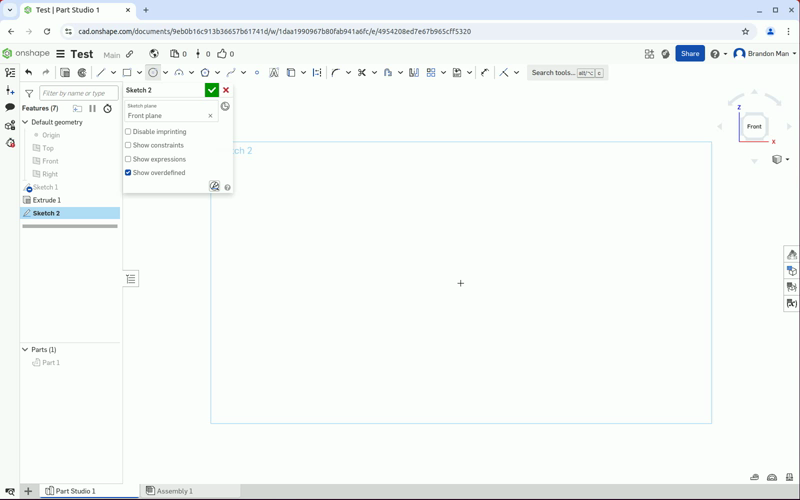
mouse_move(465, 282)
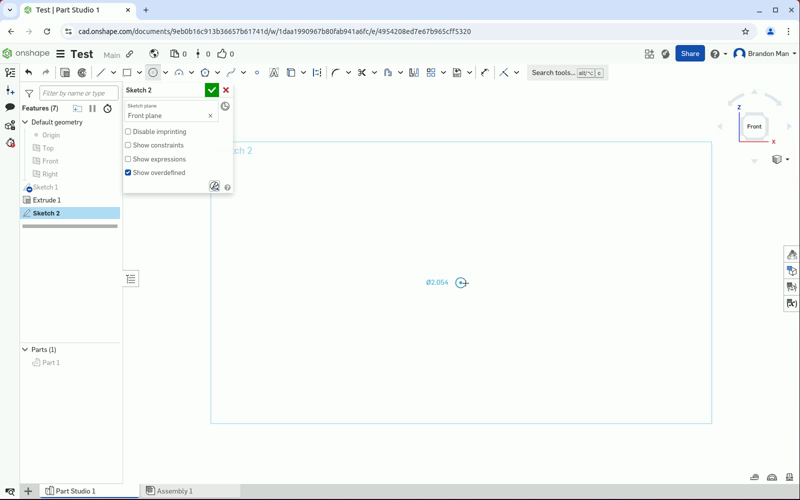
click(465, 282)
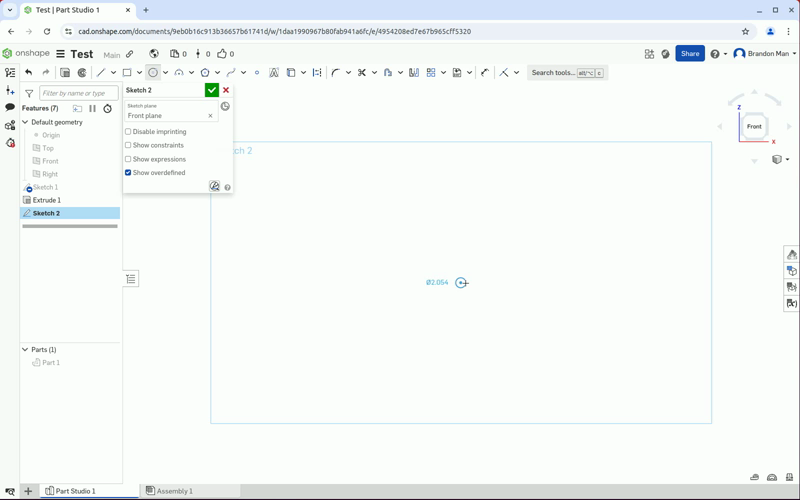
key(esc)
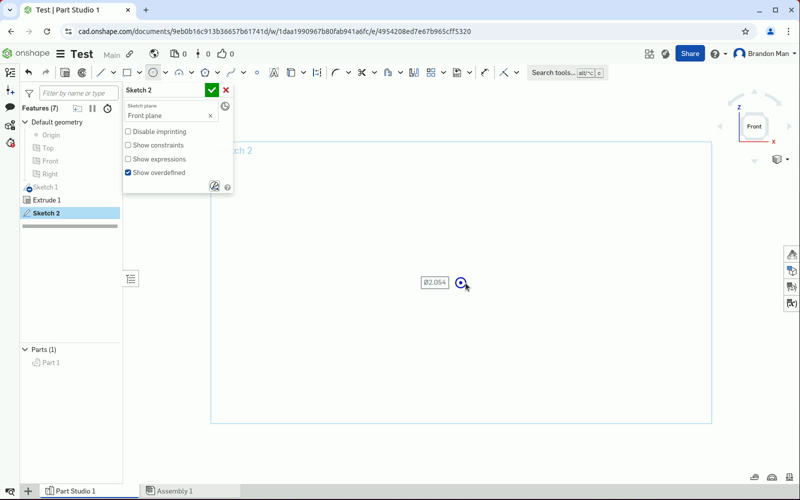
mouse_move(456, 282)
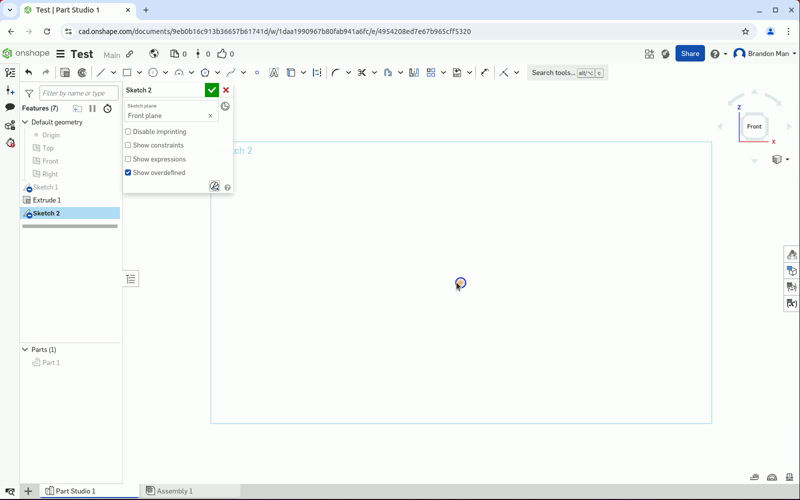
scroll(6)
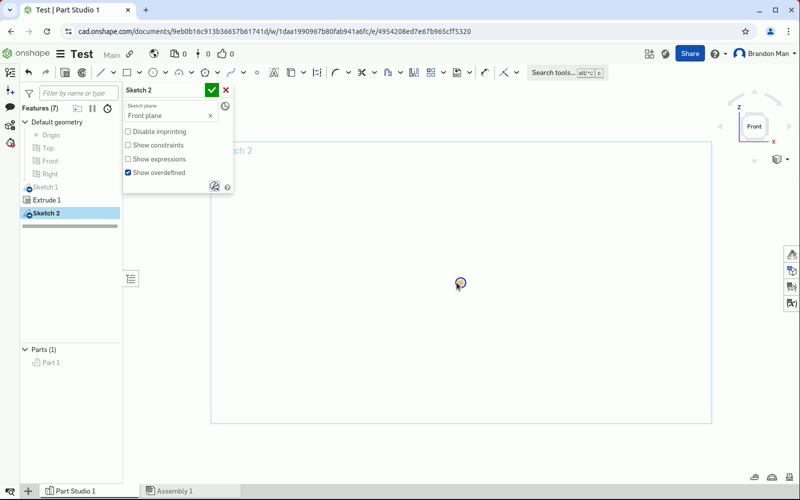
scroll(6)
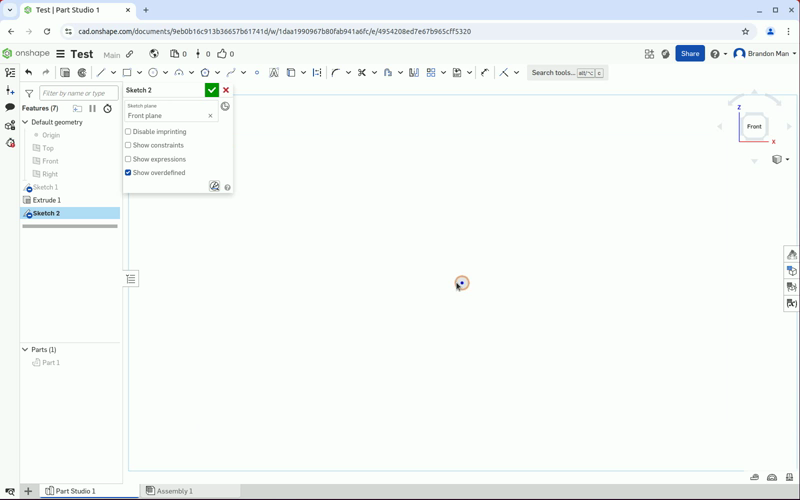
scroll(6)
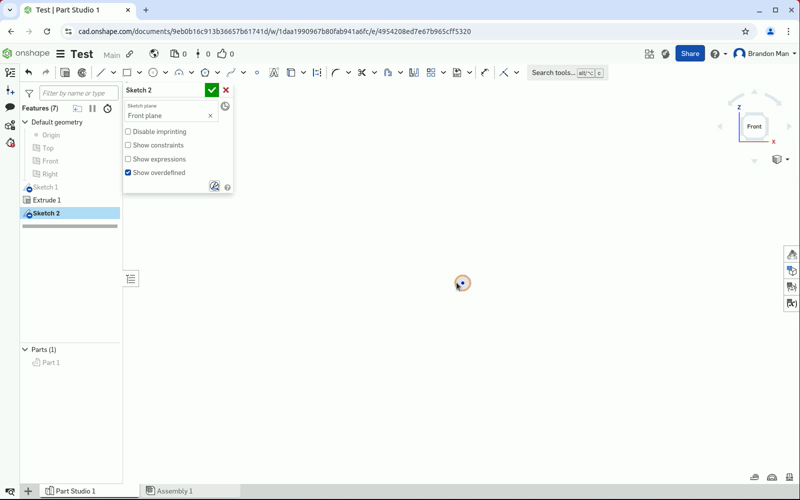
scroll(6)
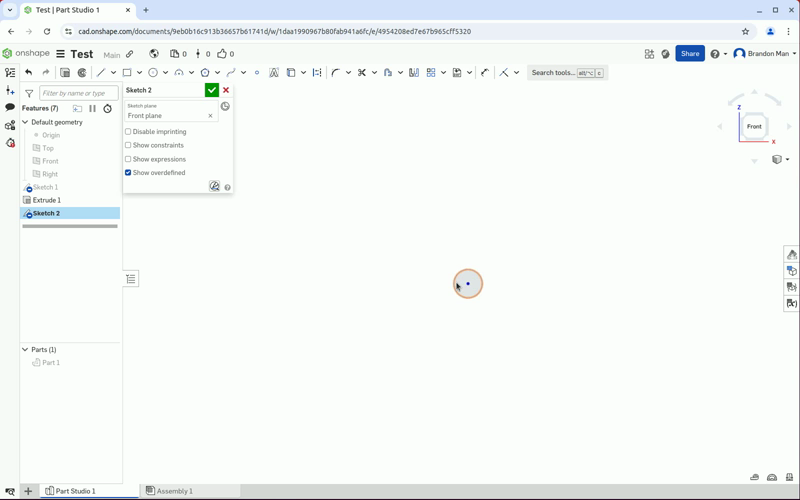
scroll(6)
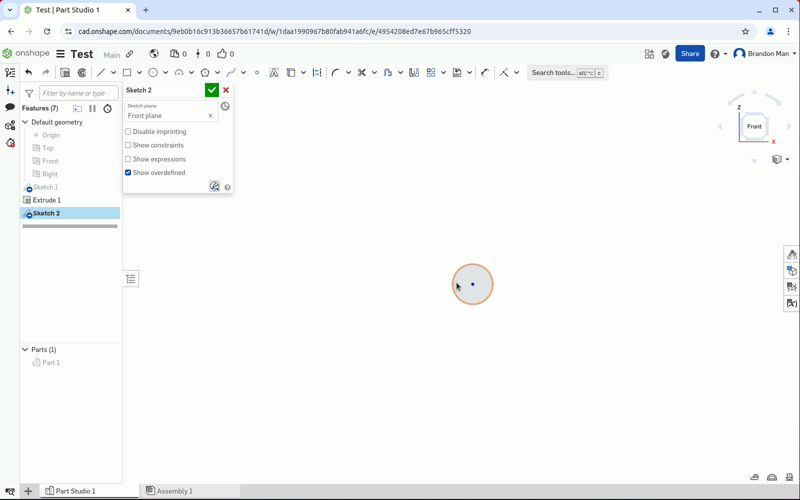
scroll(6)
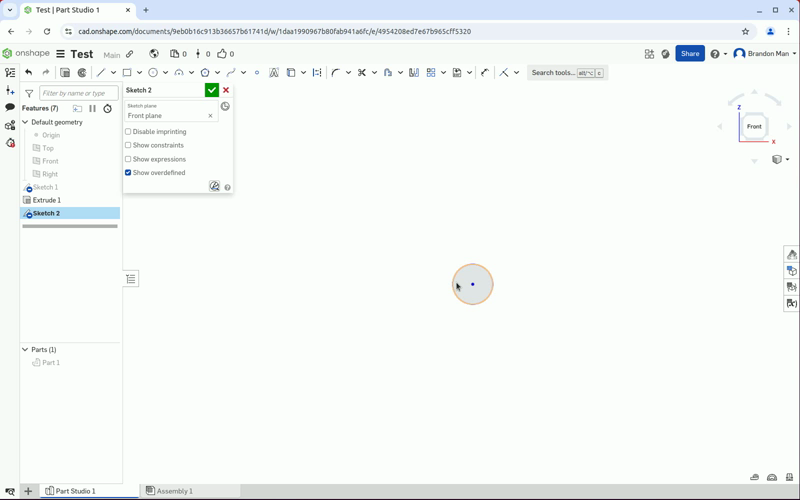
scroll(6)
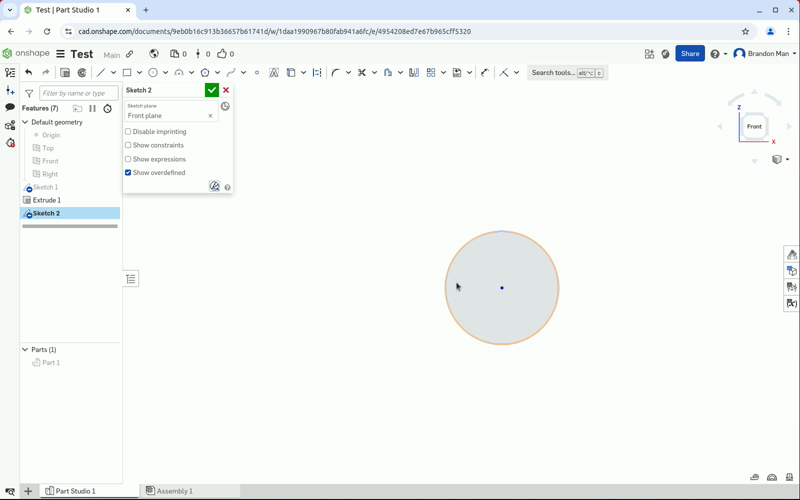
click(456, 282)
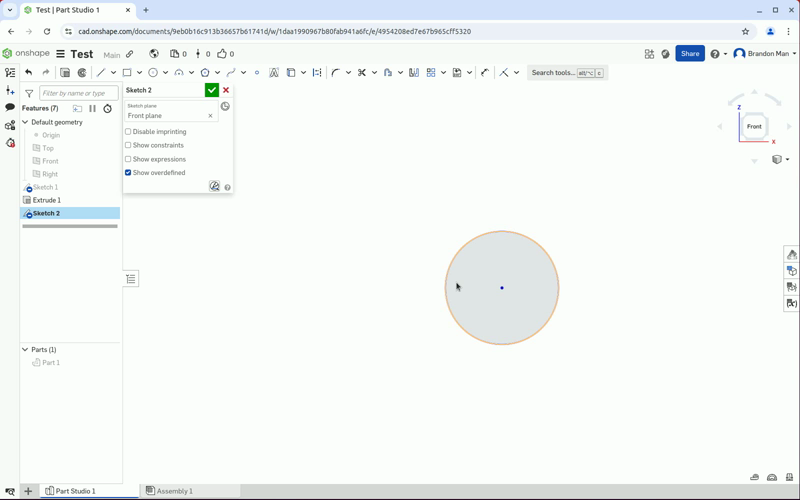
scroll(-6)
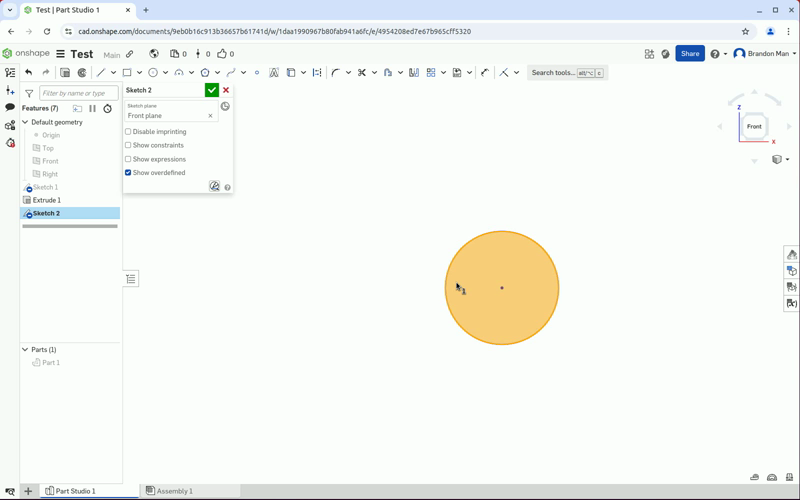
scroll(-6)
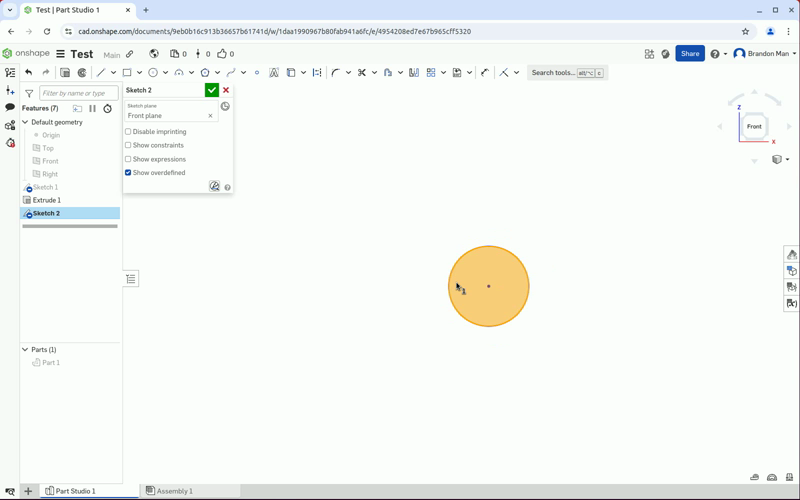
scroll(-6)
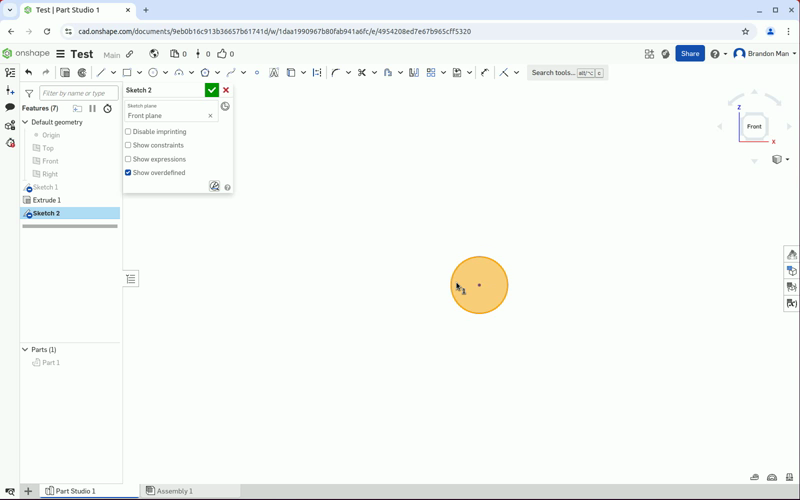
scroll(-6)
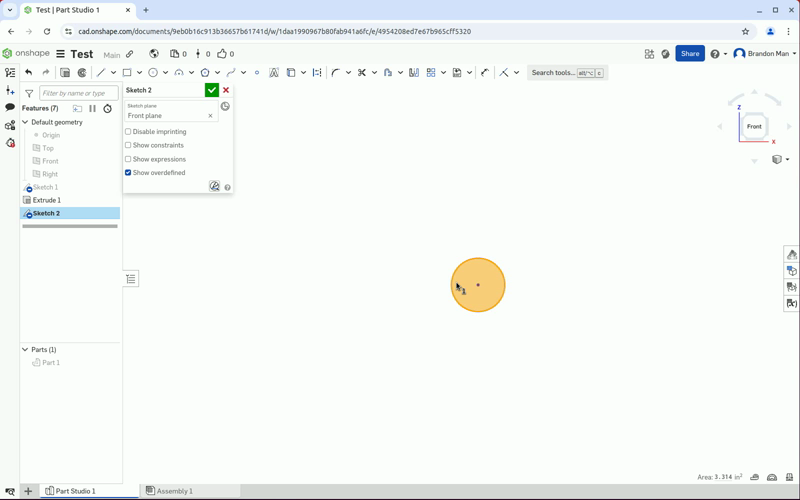
scroll(-6)
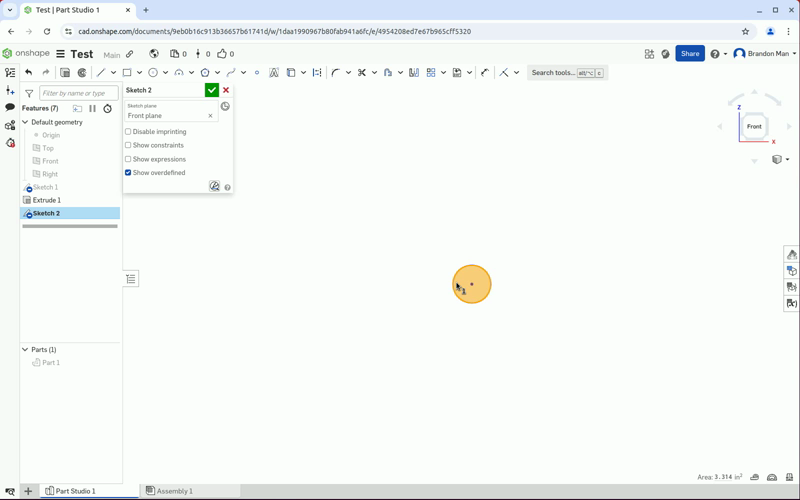
scroll(-6)
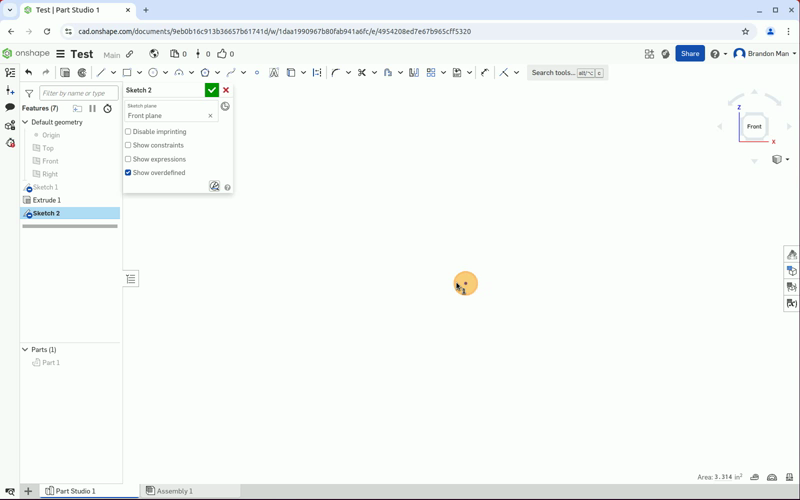
scroll(-6)
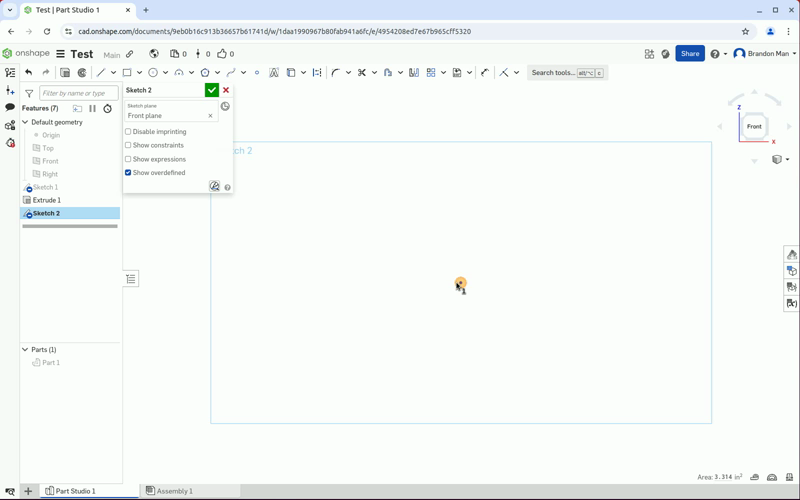
mouse_move(73, 352)
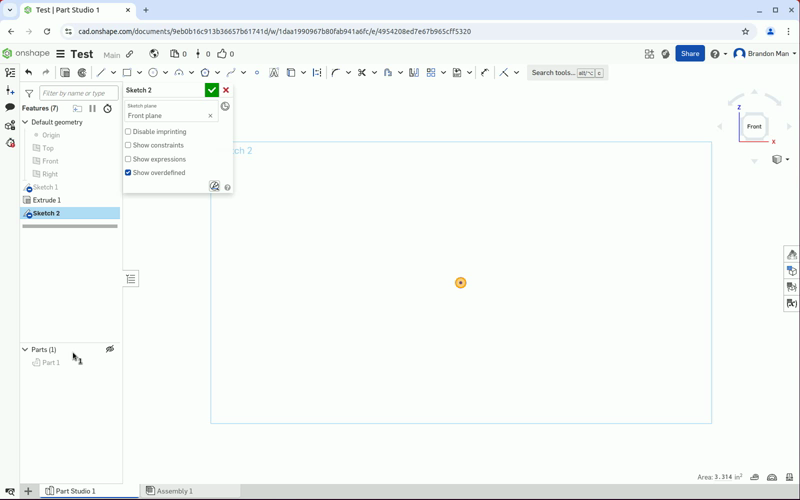
key(shift+y)
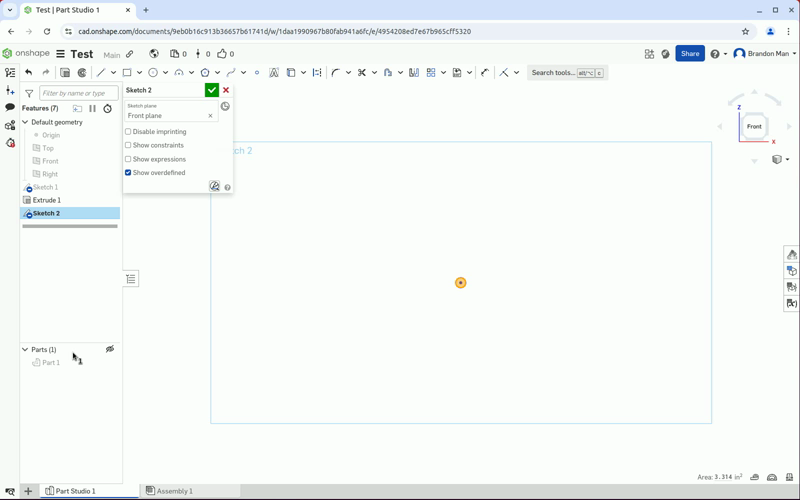
key(shift+e)
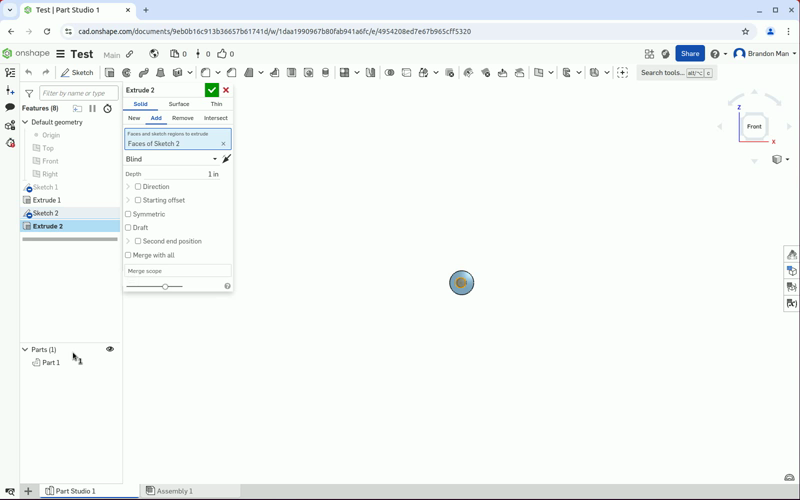
mouse_move(143, 106)
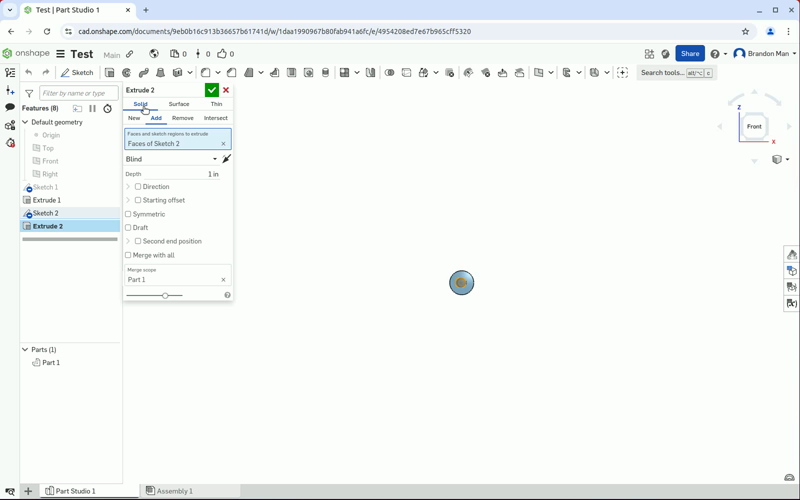
click(143, 106)
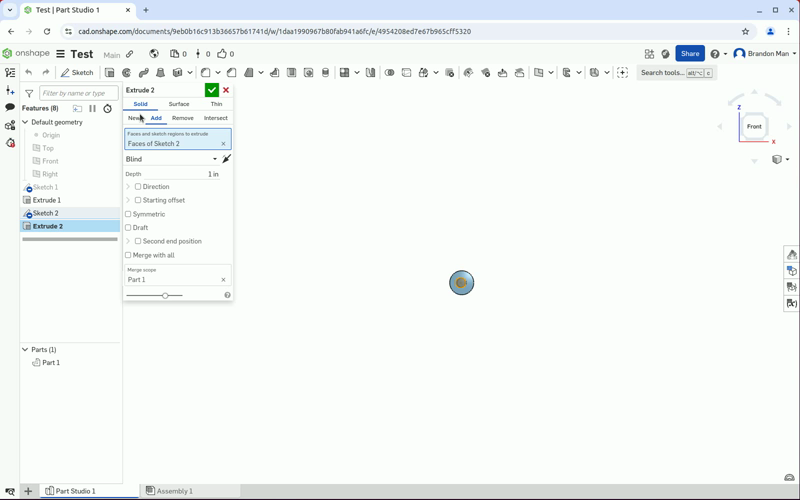
mouse_move(137, 120)
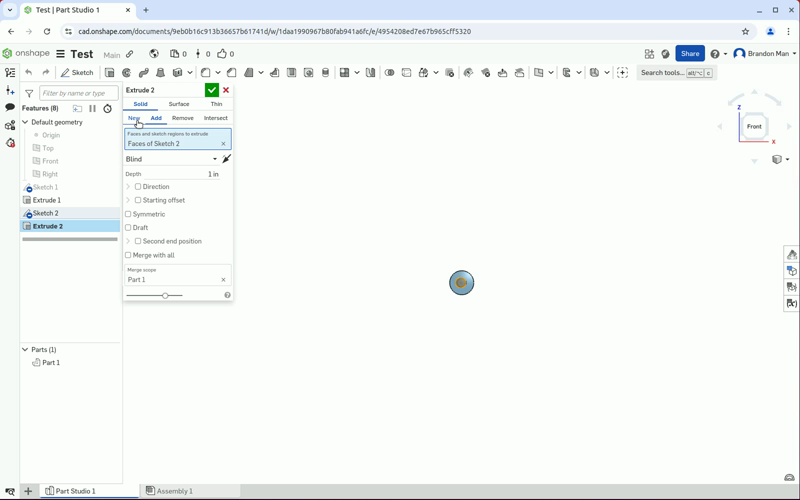
click(137, 120)
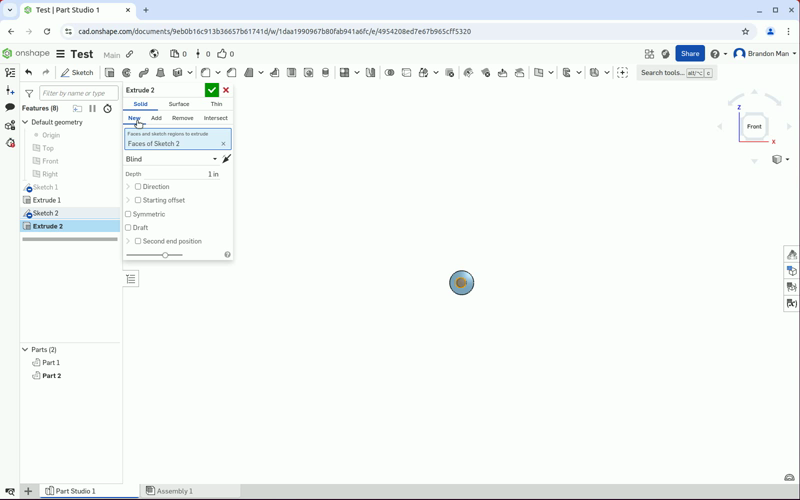
key(tab, 4)
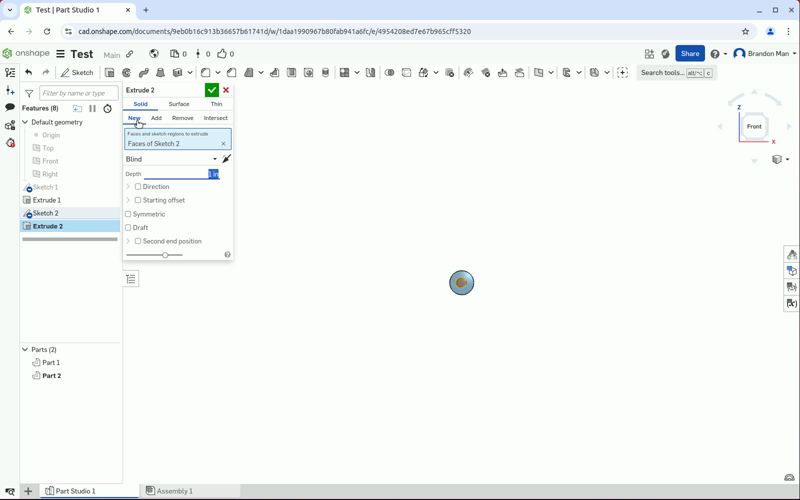
text(-23.108)
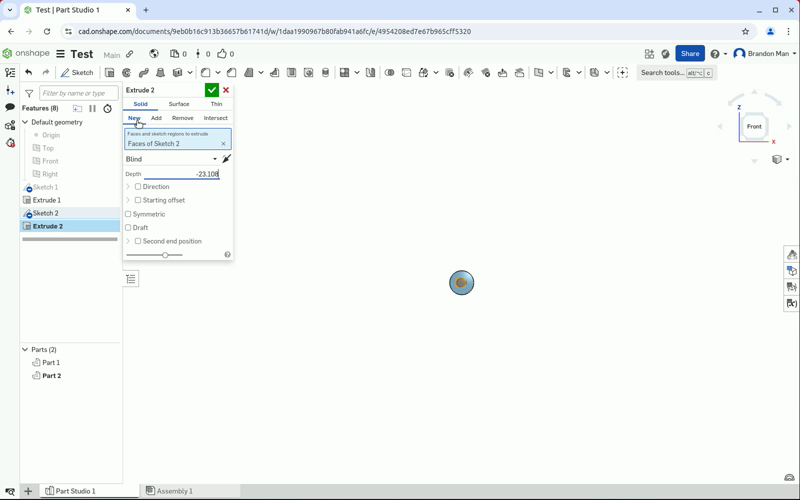
key(tab, 3)
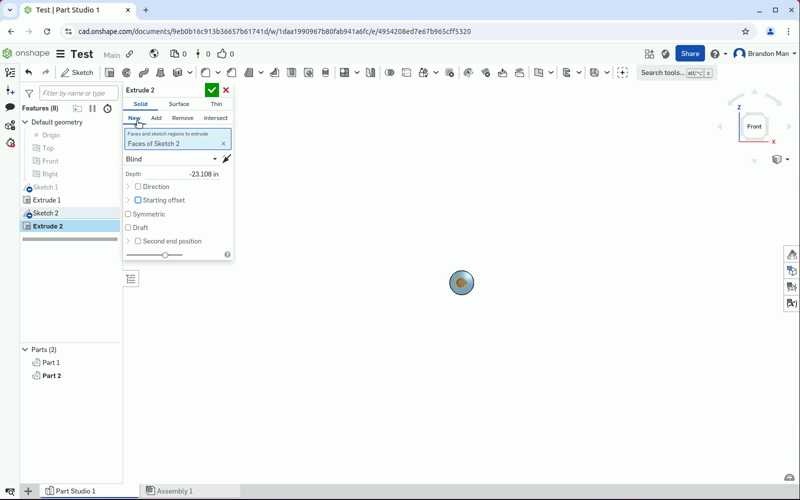
key(tab, 2)
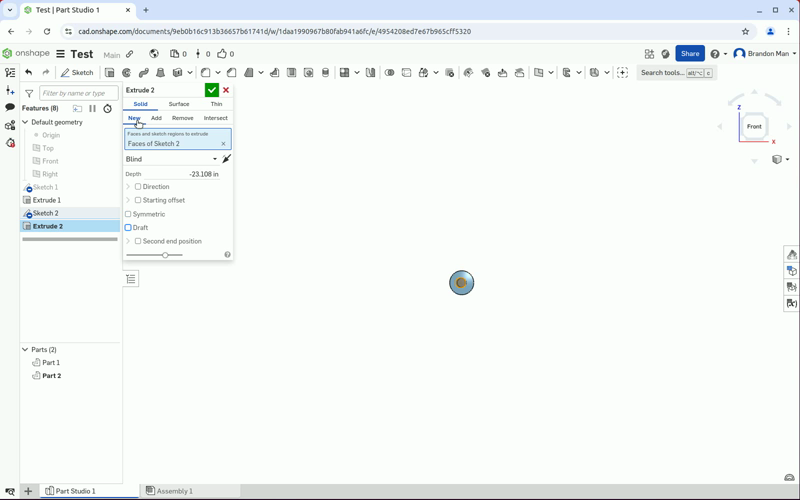
key(space)
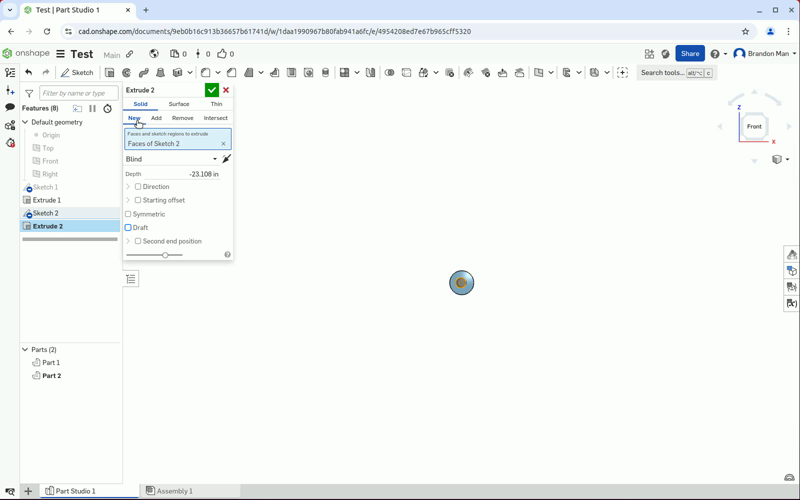
key(tab, 3)
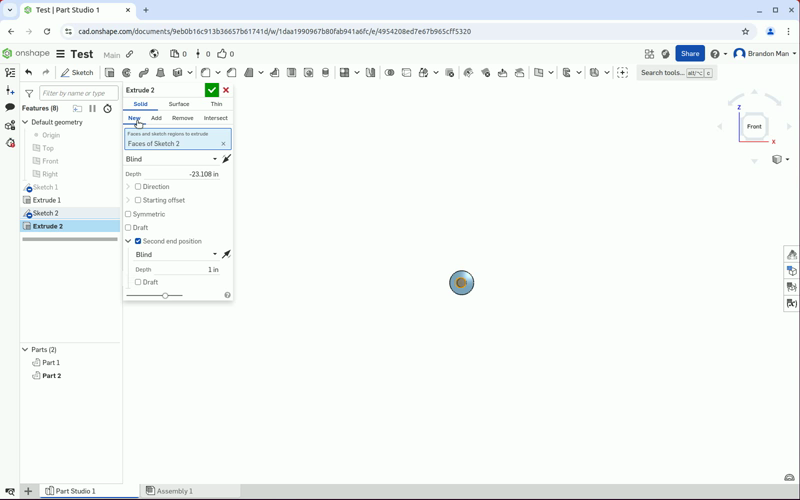
text(3.129)
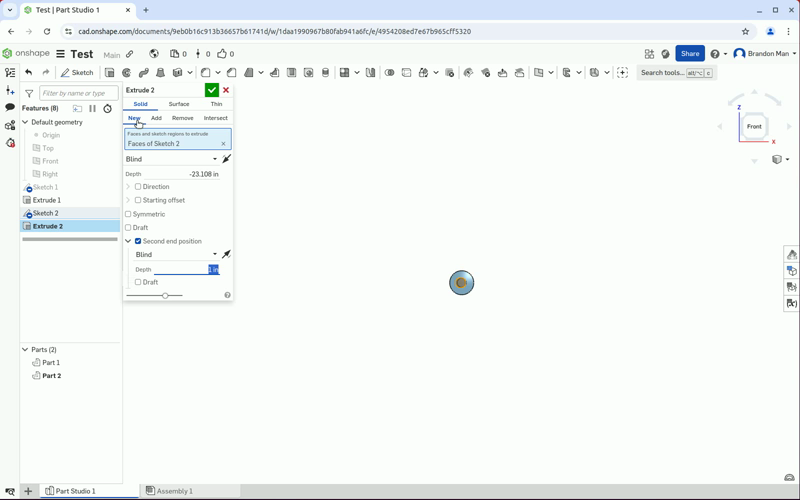
key(enter)
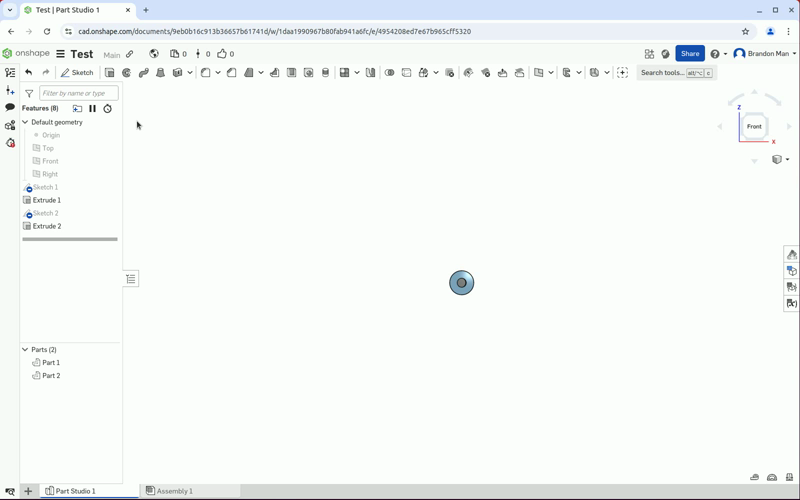
key(shift+h)
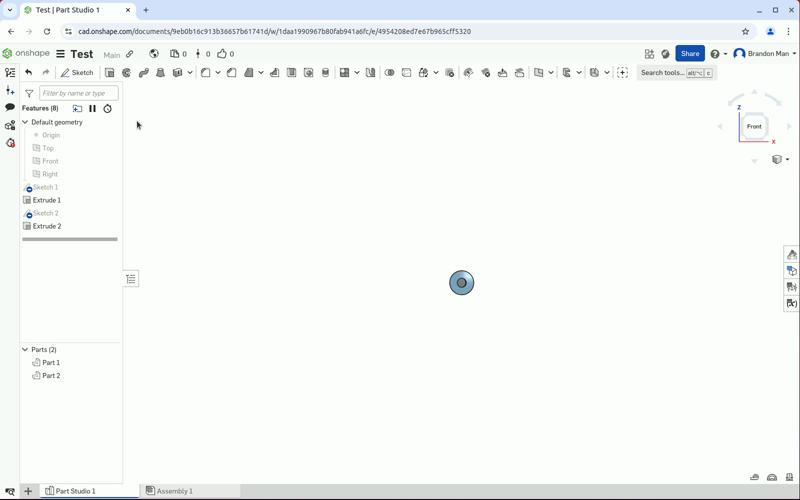
key(shift+h)
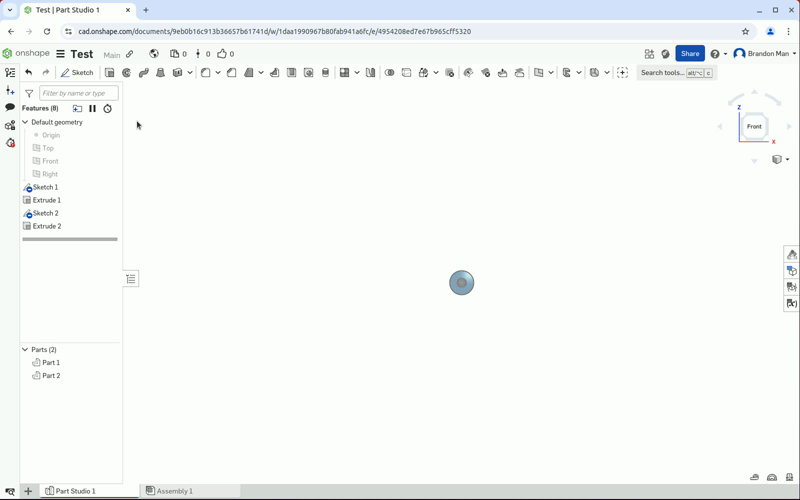
key(shift+7)
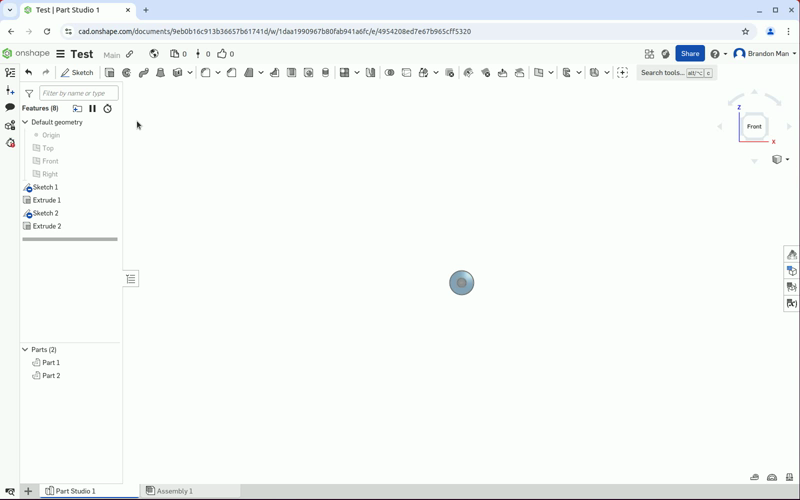
key(left, 2)
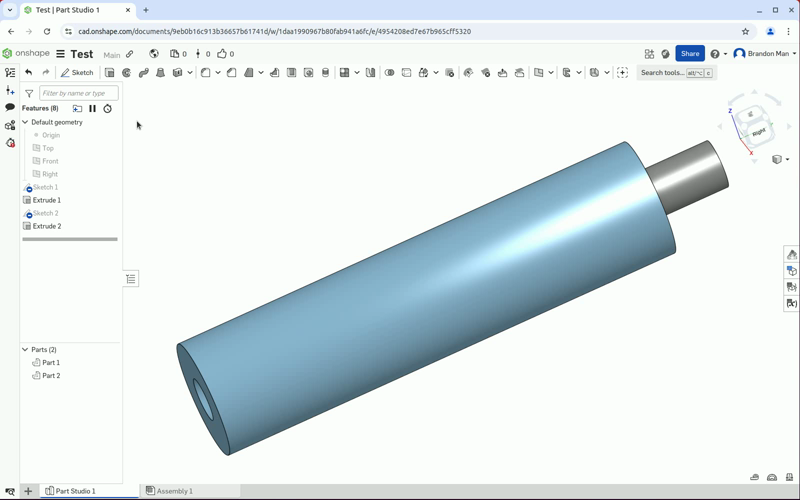
key(down, 2)
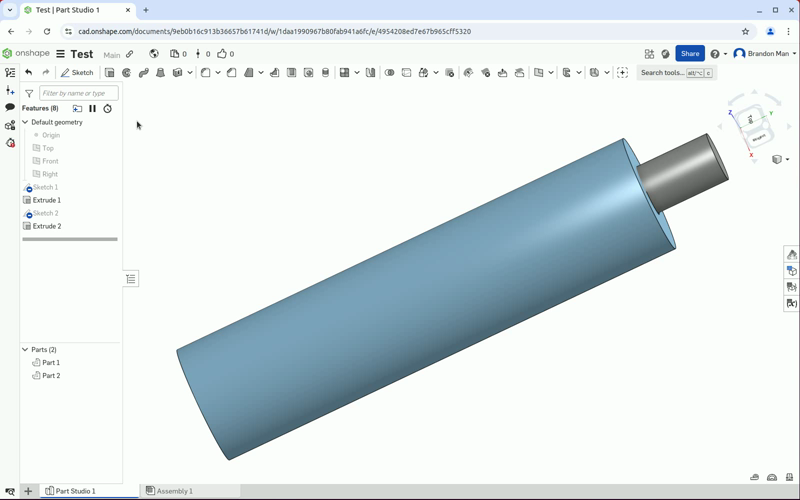
key(up, 2)
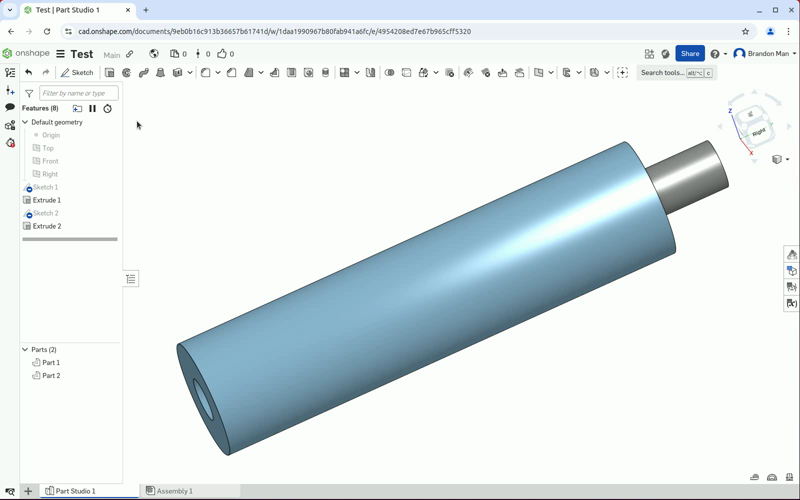
key(right, 2)
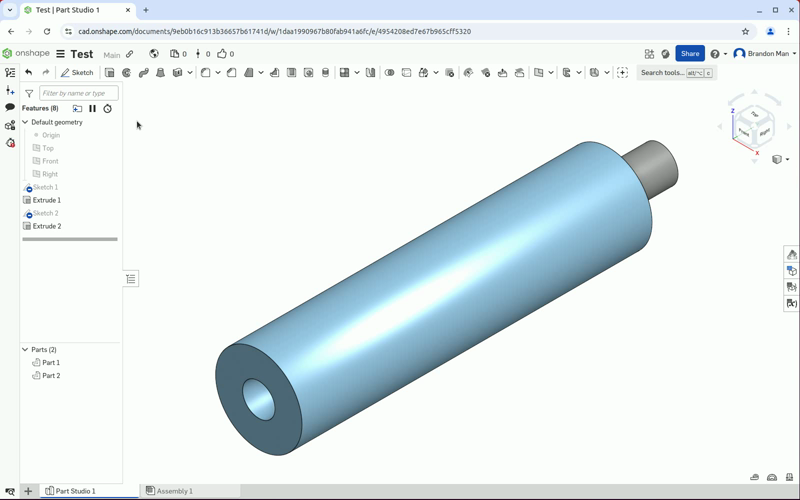
mouse_move(73, 189)
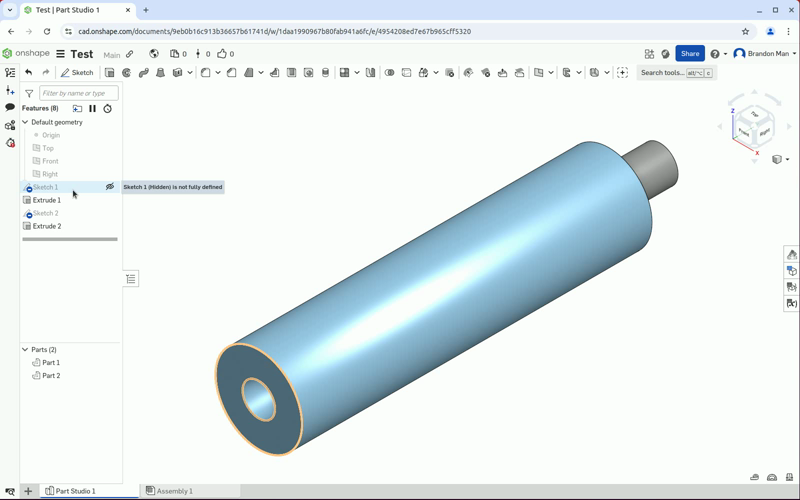
click(73, 189)